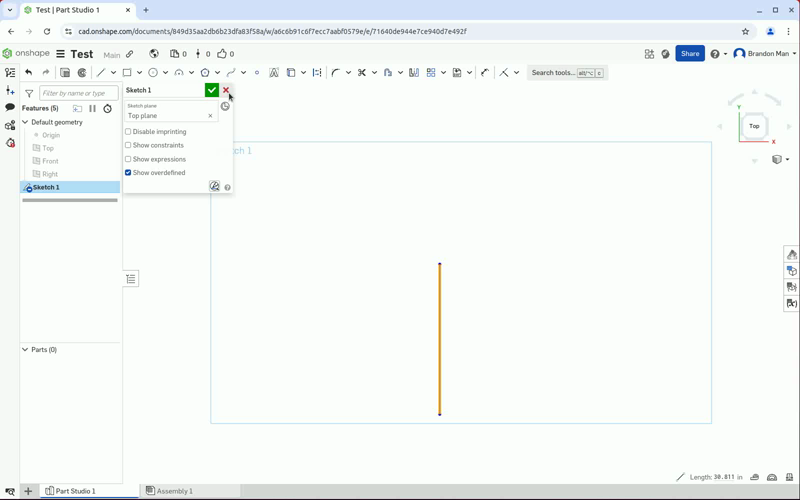
key(shift+h)
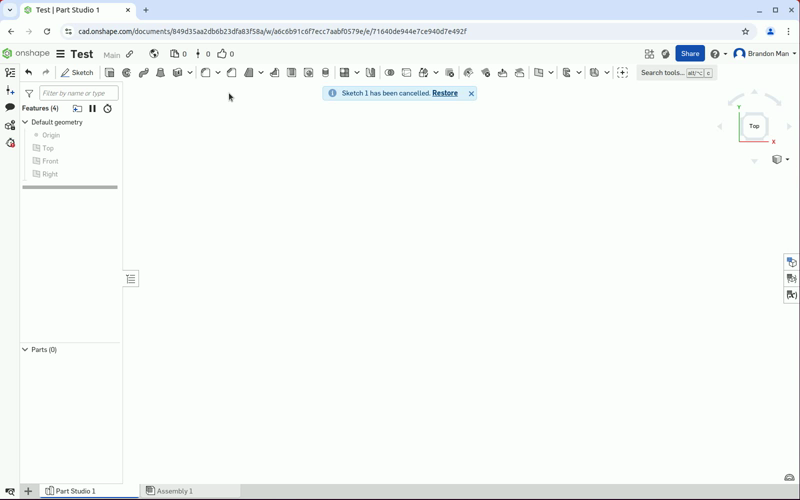
mouse_move(73, 352)
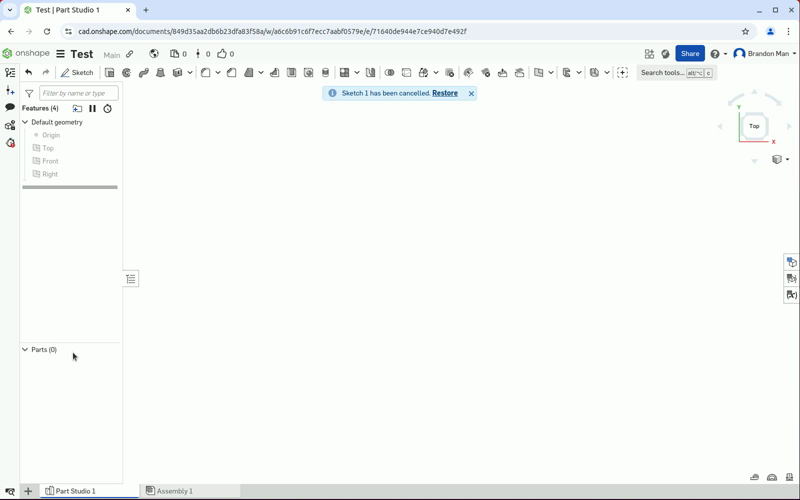
key(y)
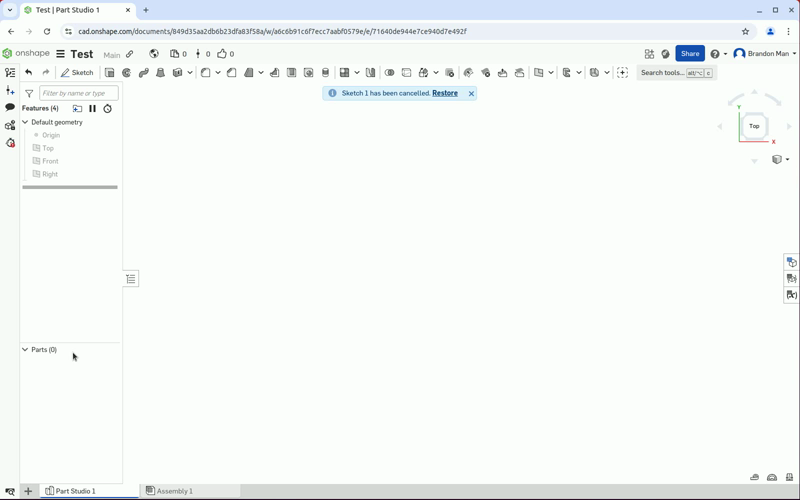
key(shift+p)
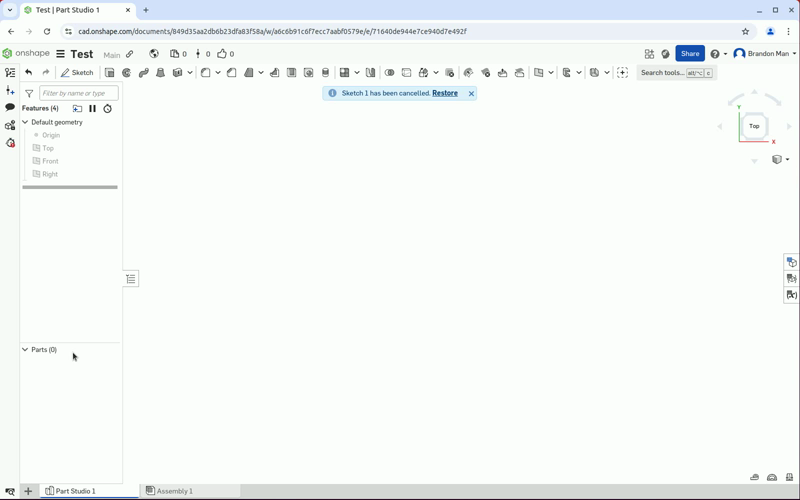
key(space)
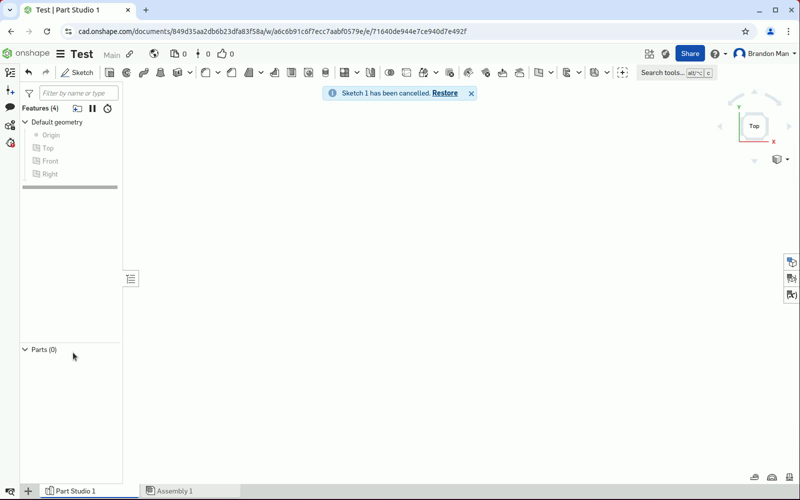
key_down(shift)
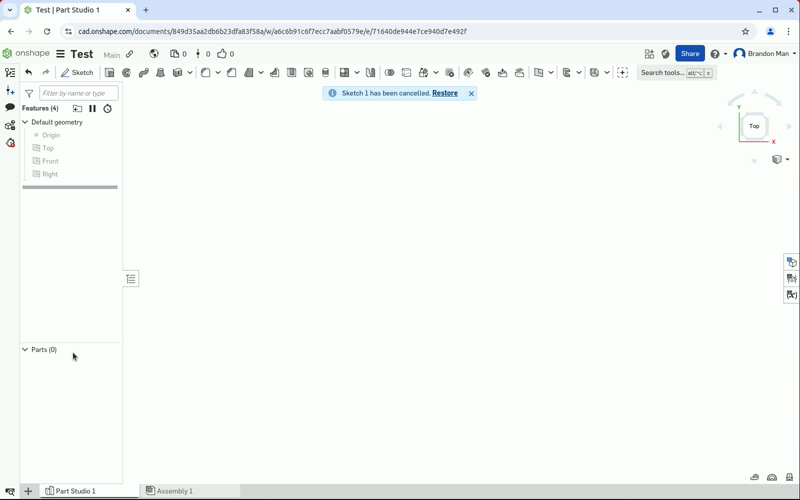
key(up)
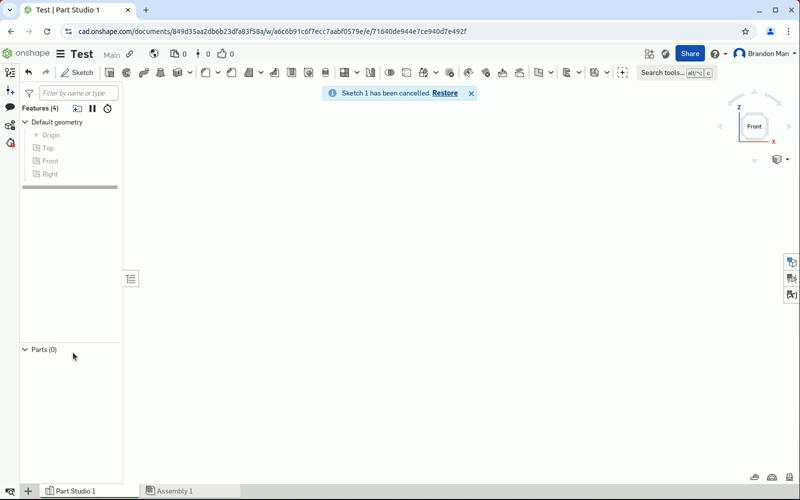
key_up(shift)
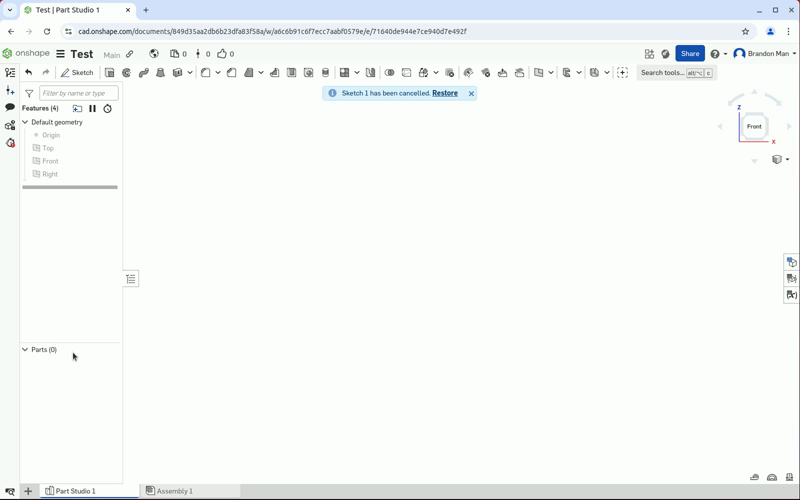
mouse_move(73, 352)
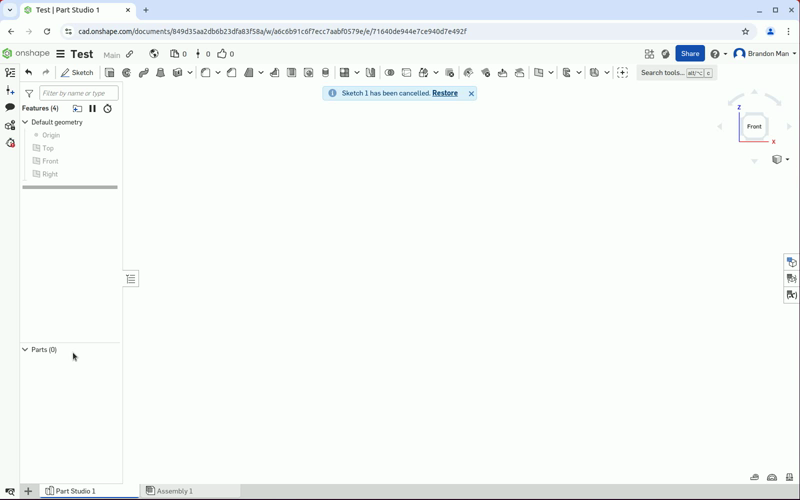
key(shift+y)
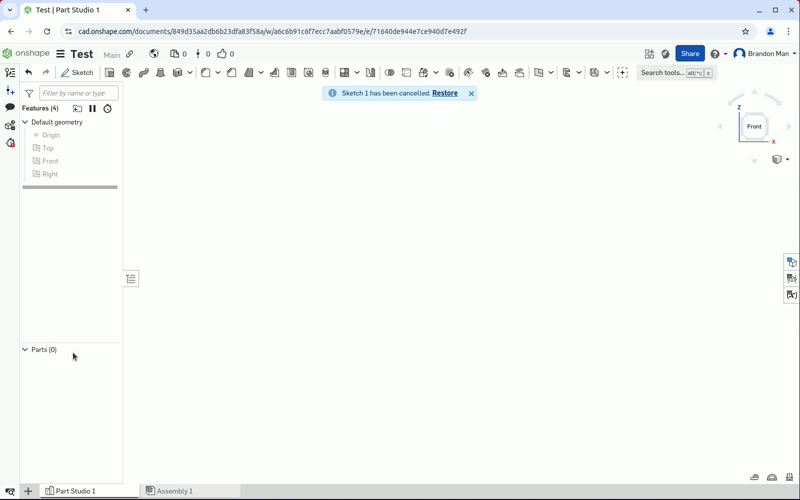
key(shift+s)
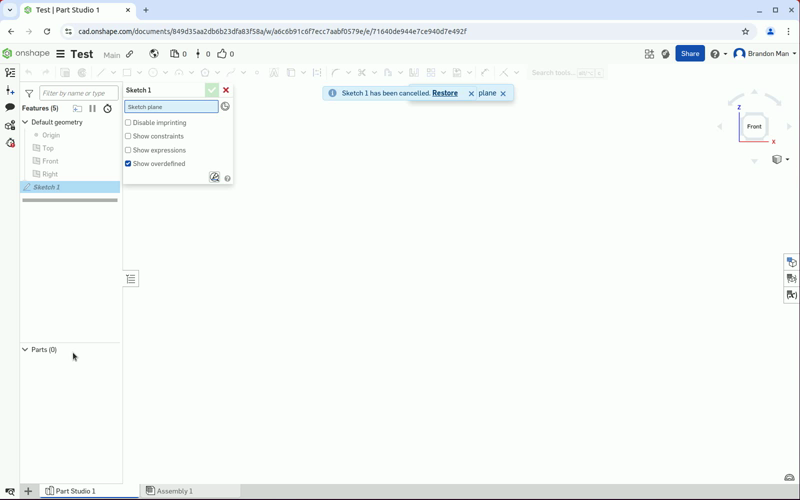
mouse_move(73, 163)
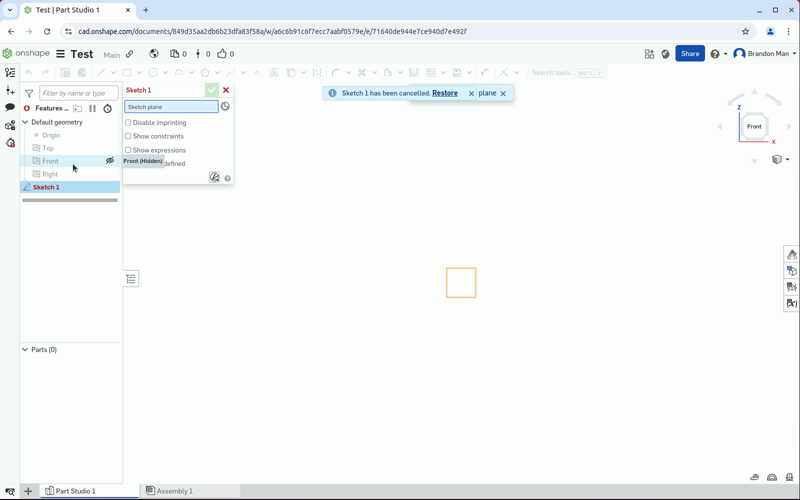
click(73, 163)
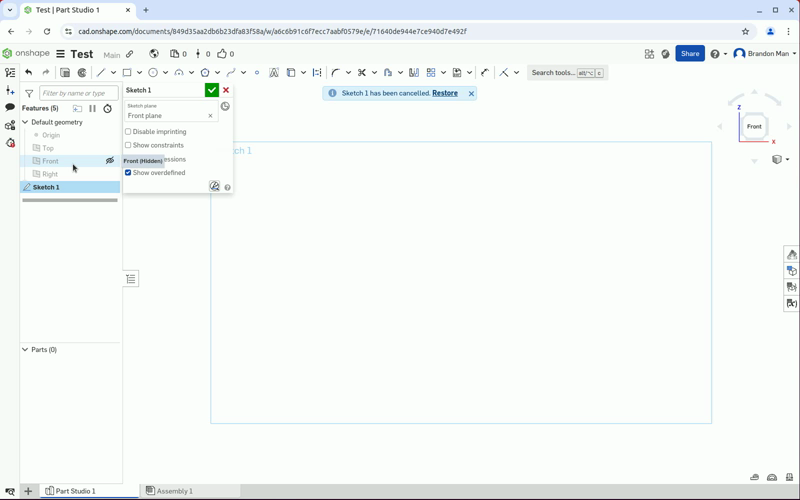
mouse_move(73, 352)
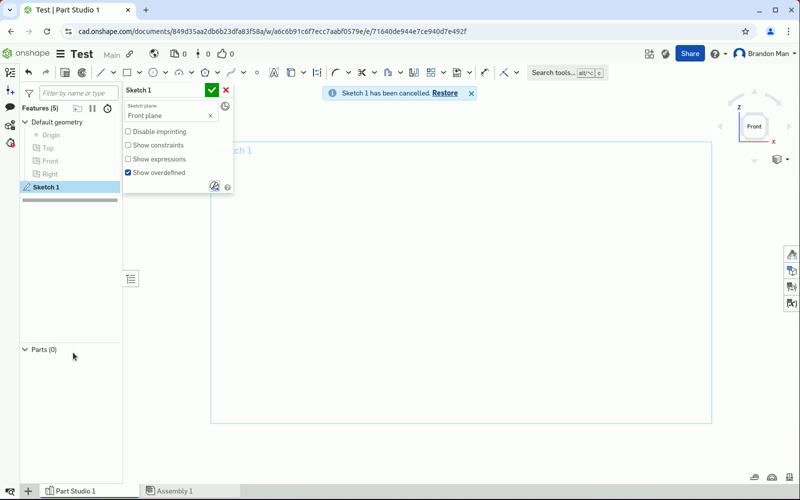
key(y)
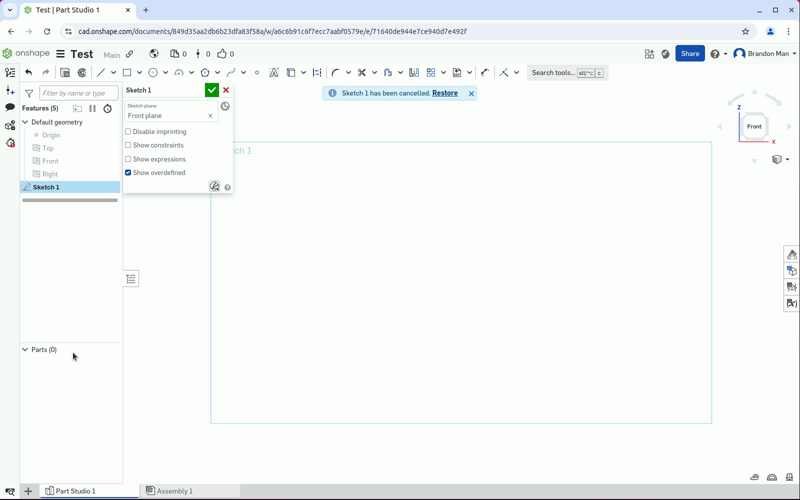
key(c)
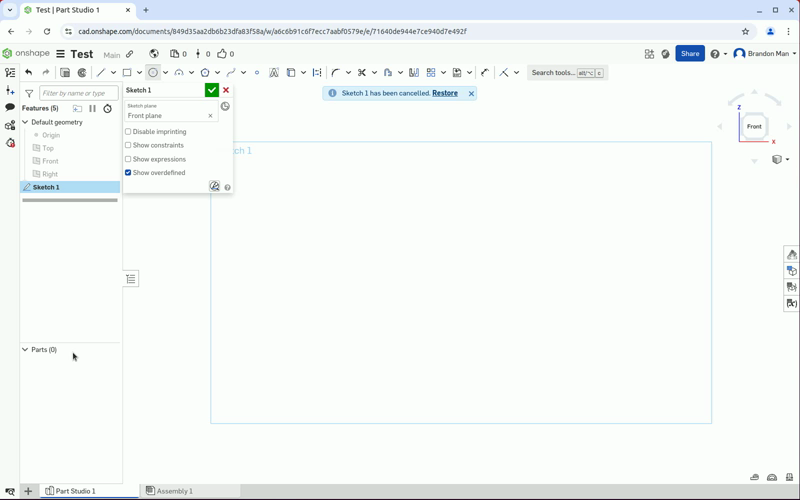
key_down(shift)
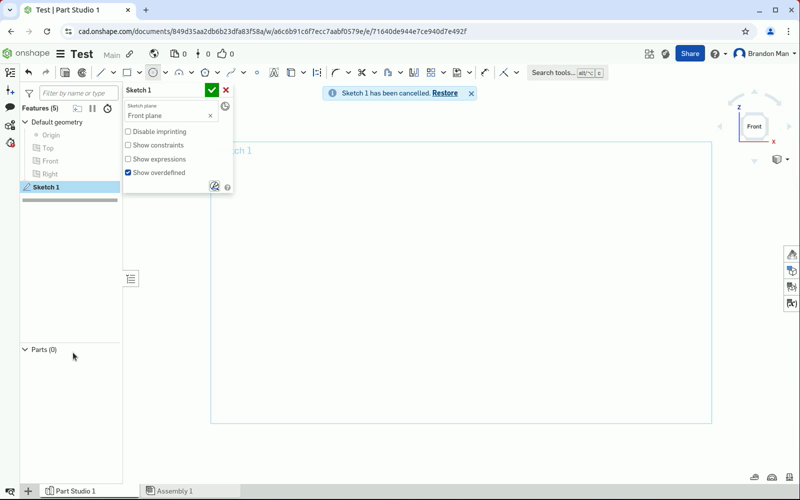
mouse_move(355, 187)
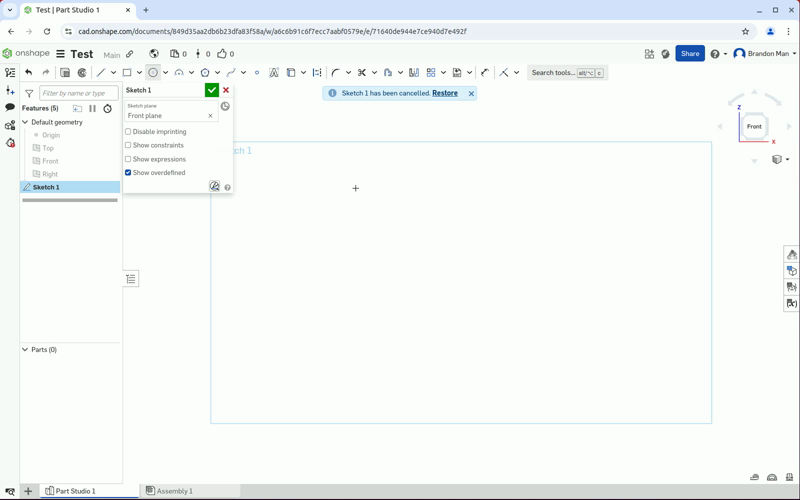
click(355, 187)
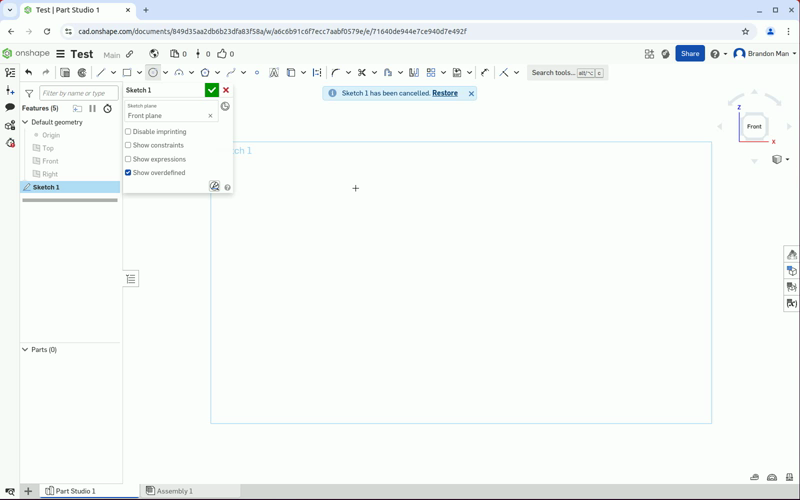
key_up(shift)
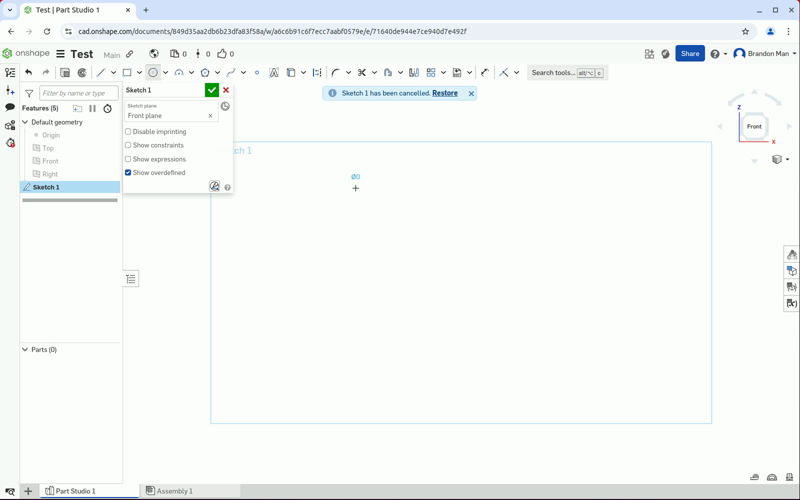
mouse_move(363, 187)
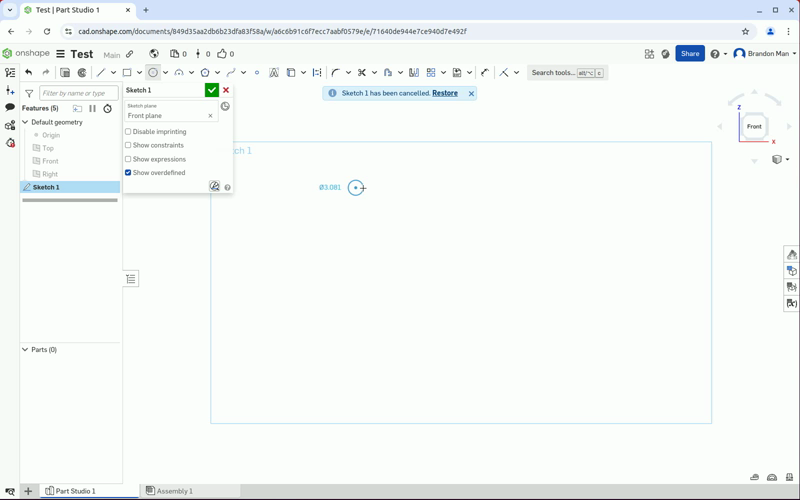
click(363, 187)
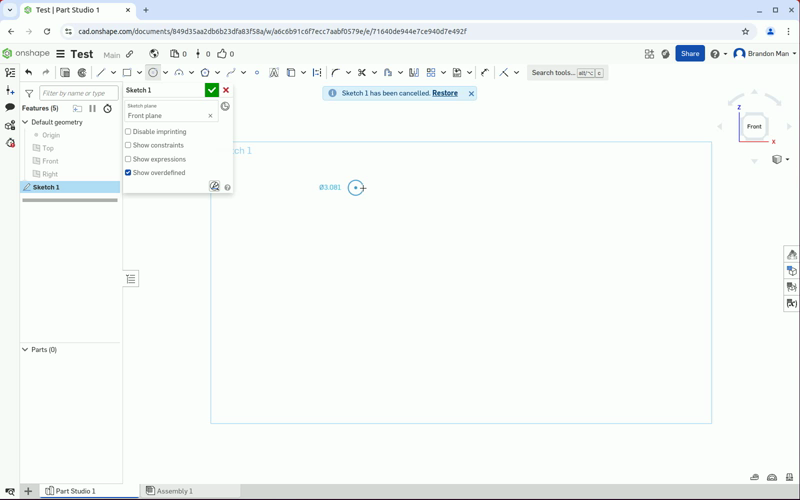
key(esc)
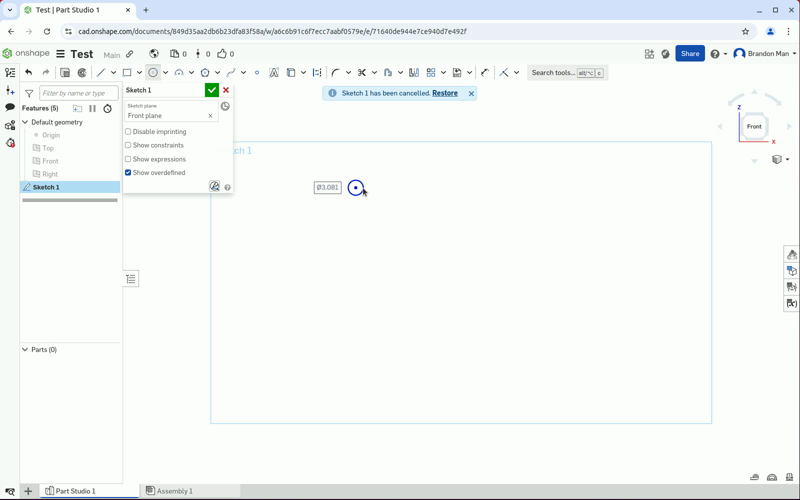
mouse_move(357, 189)
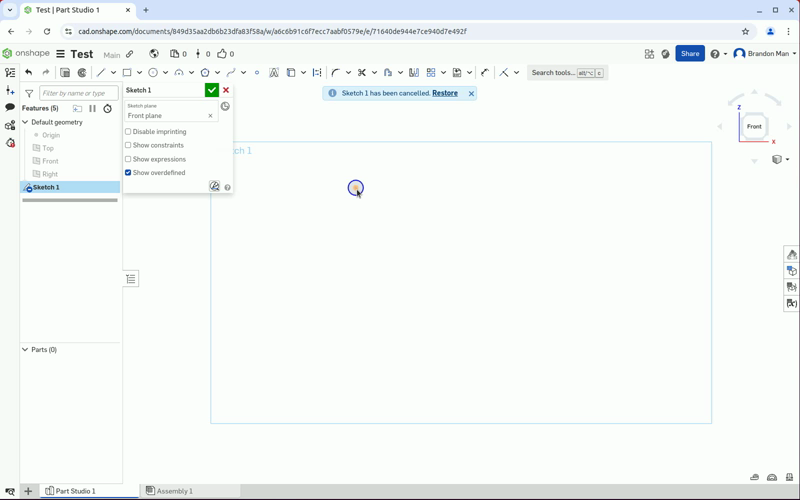
scroll(6)
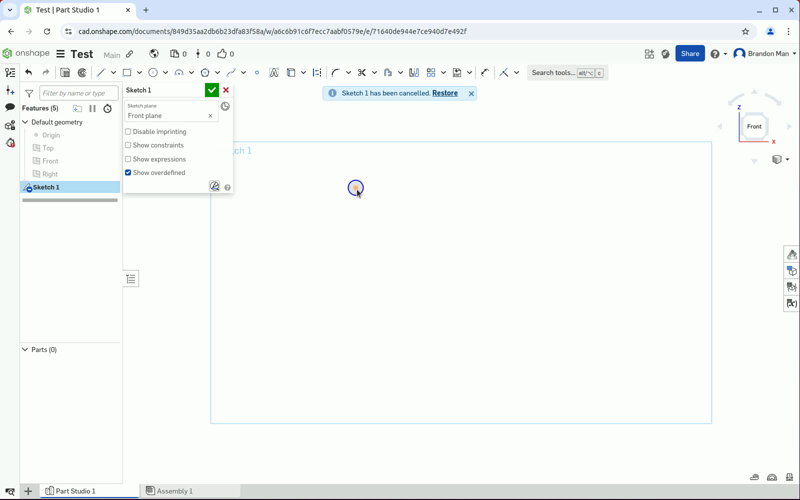
scroll(6)
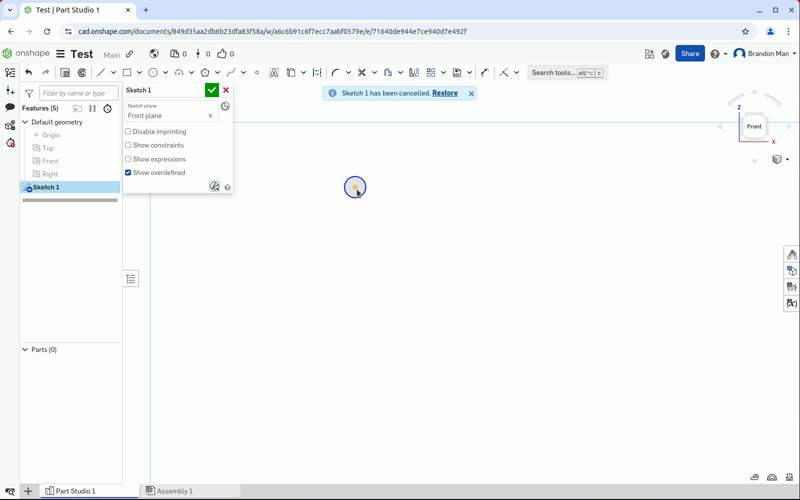
scroll(6)
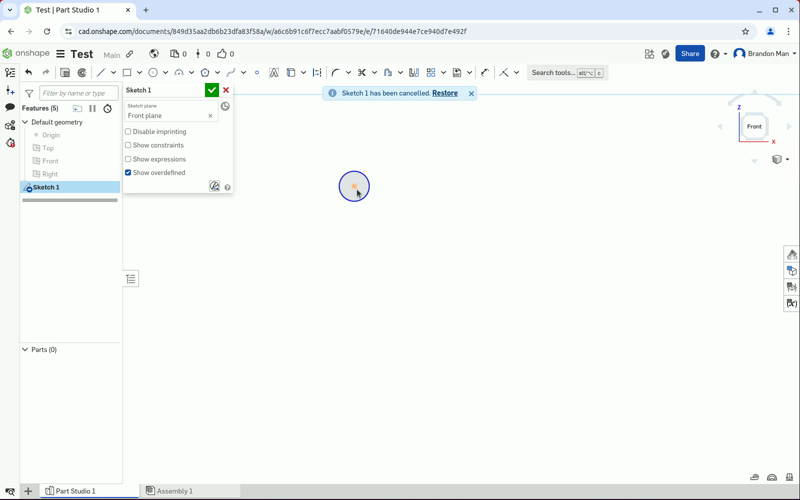
scroll(6)
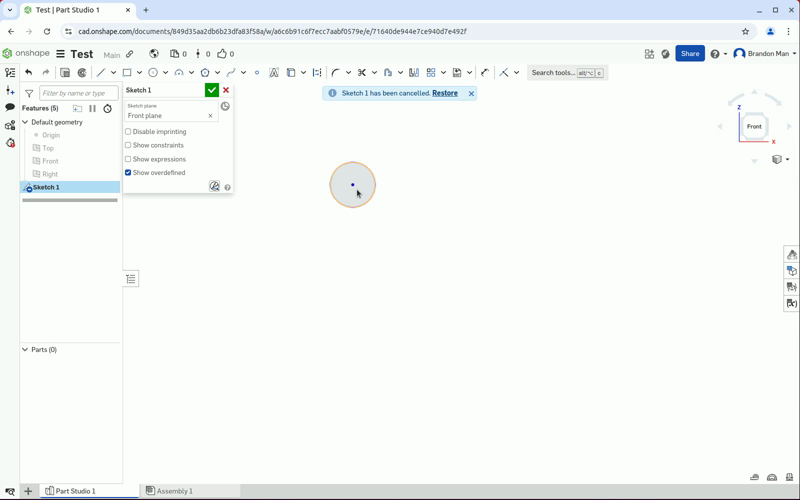
scroll(6)
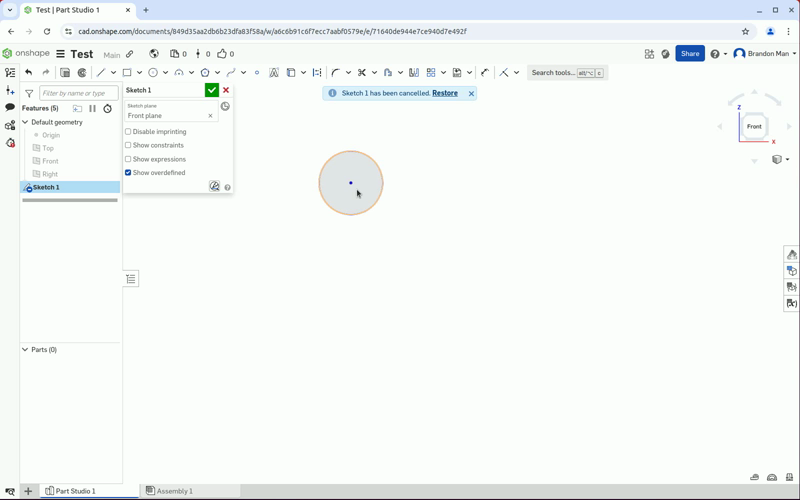
scroll(6)
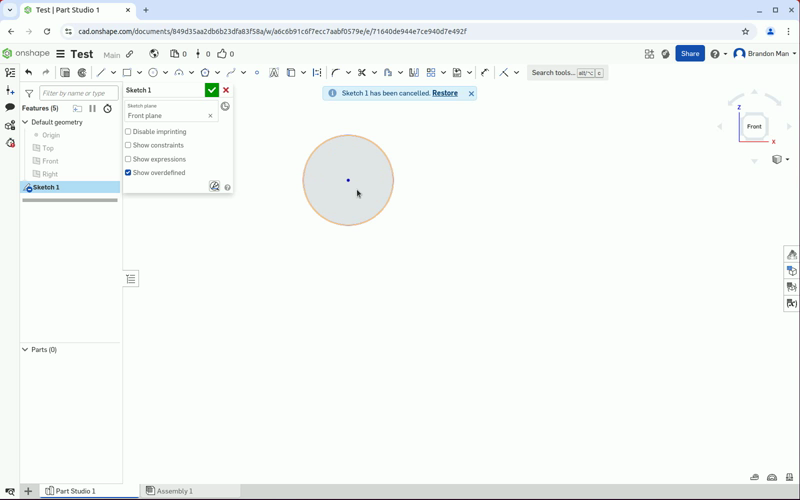
scroll(6)
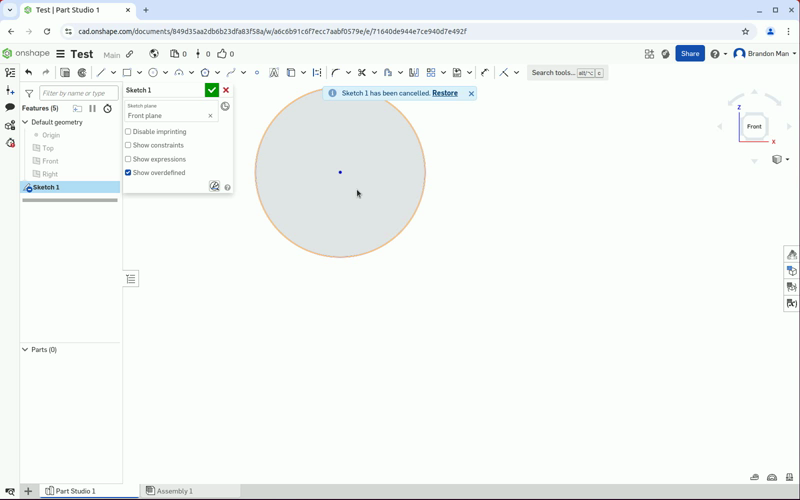
click(357, 189)
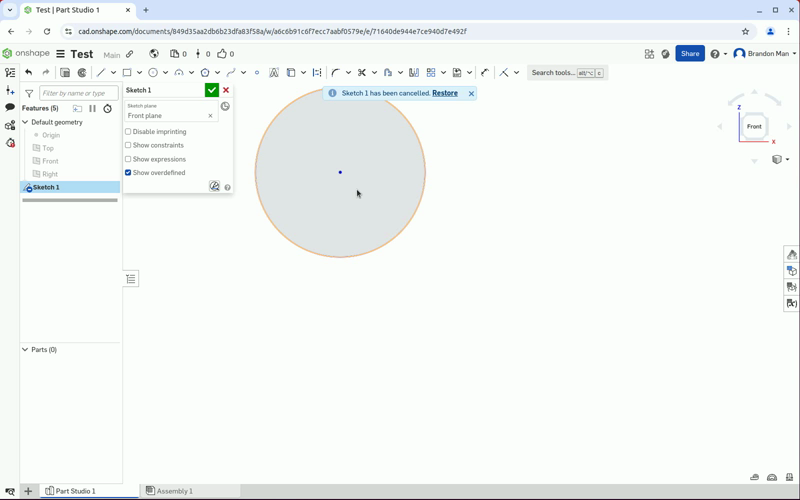
scroll(-6)
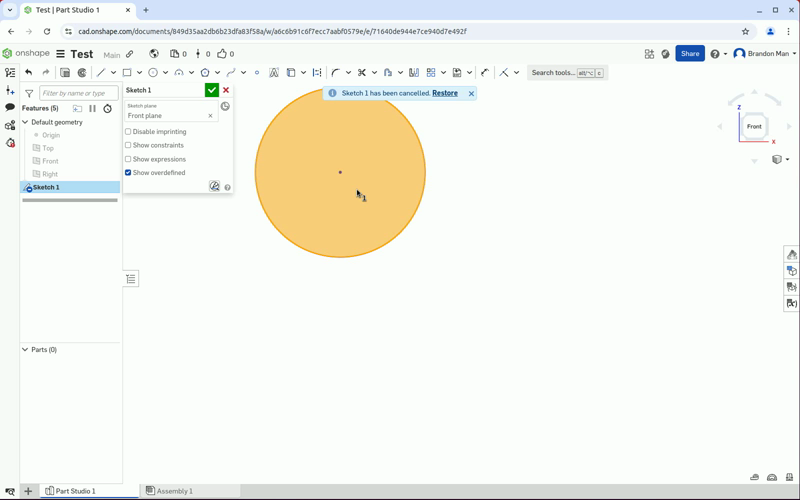
scroll(-6)
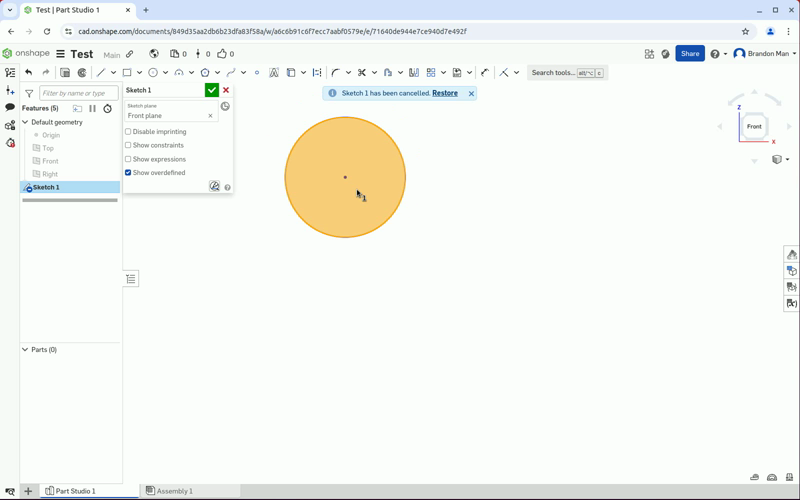
scroll(-6)
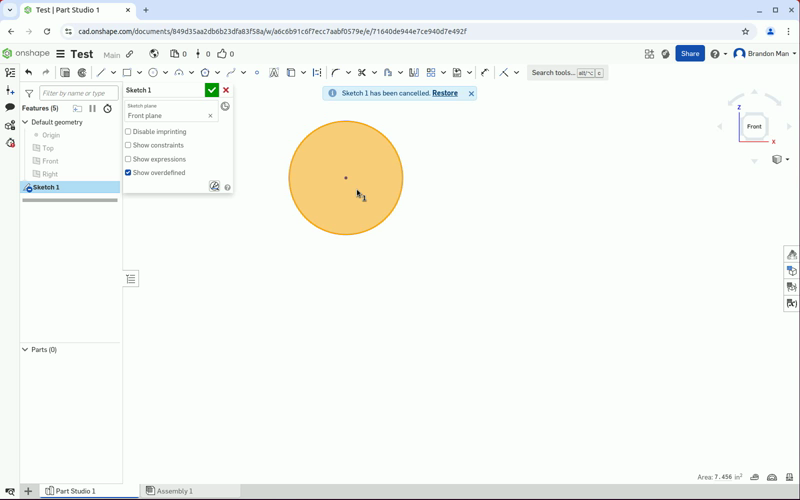
scroll(-6)
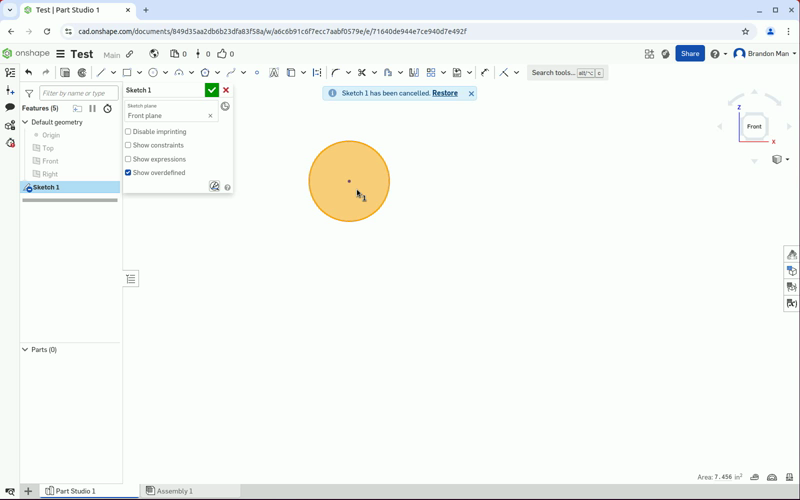
scroll(-6)
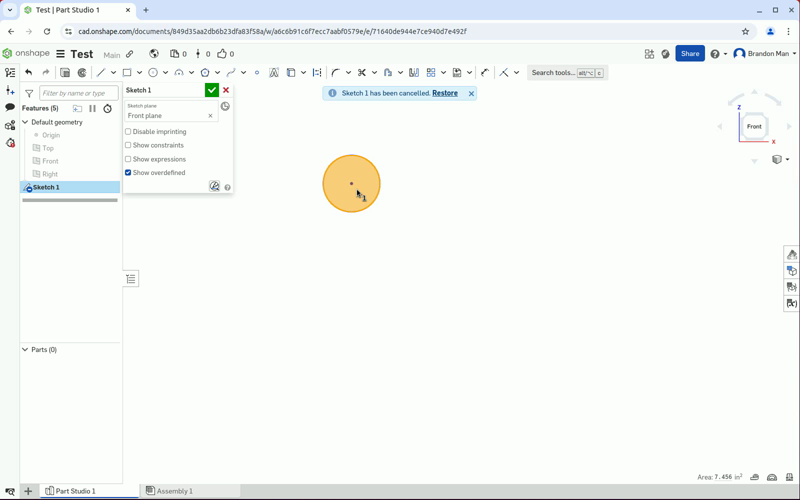
scroll(-6)
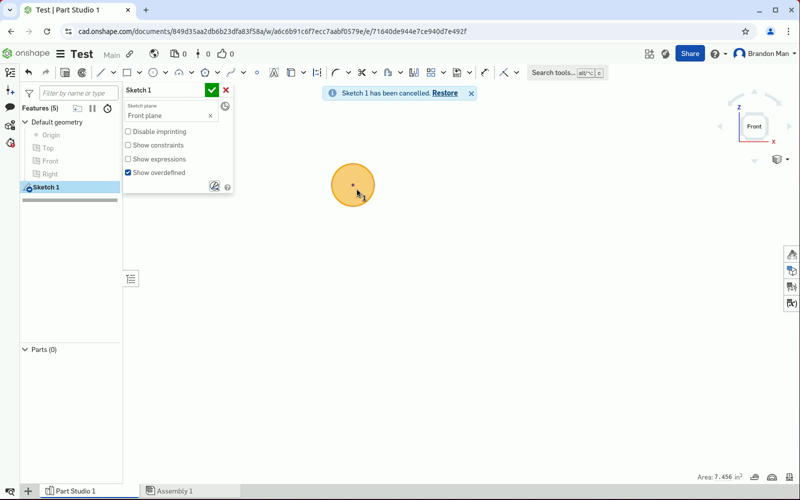
scroll(-6)
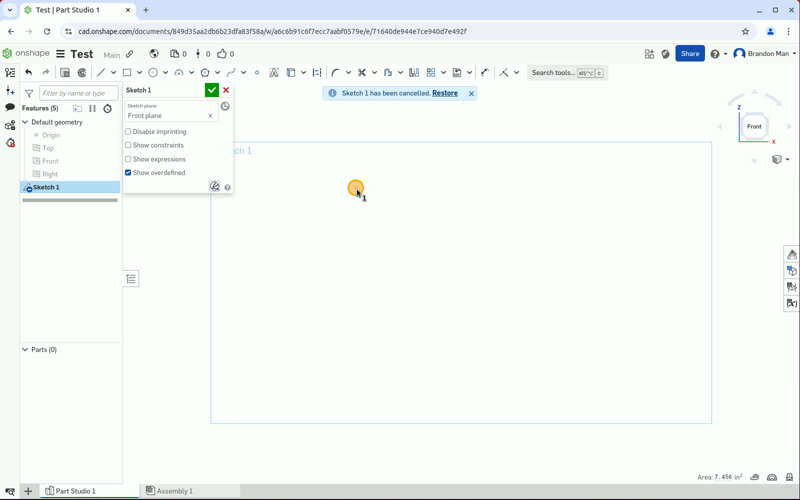
mouse_move(73, 352)
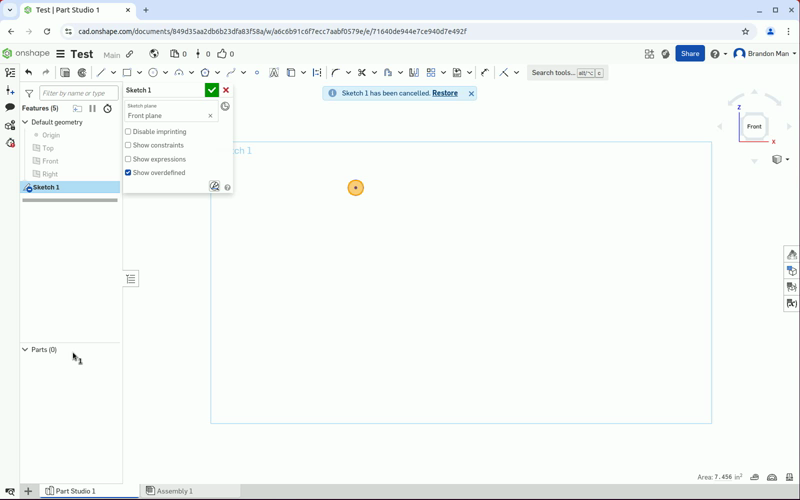
key(shift+y)
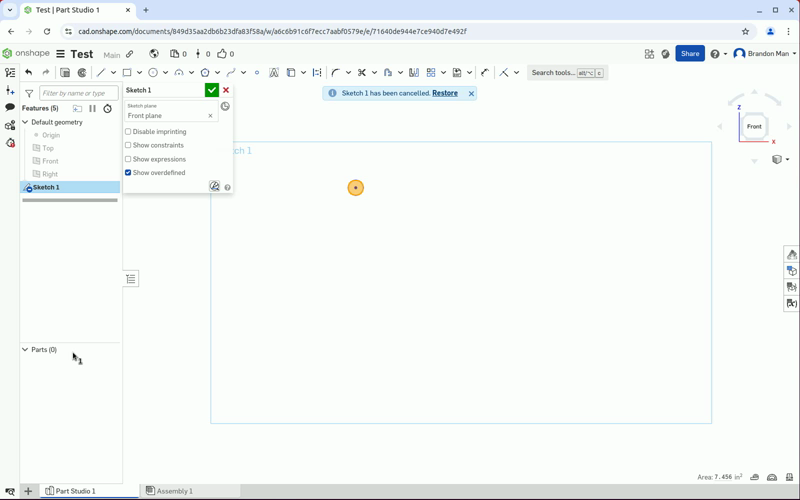
key(shift+e)
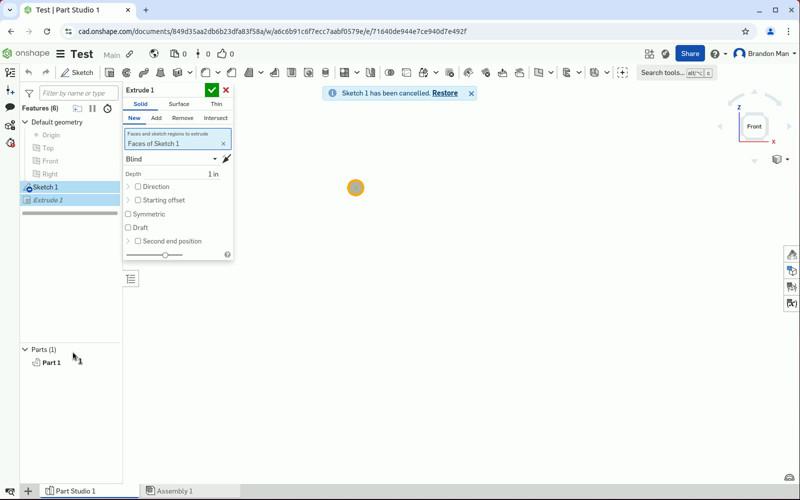
mouse_move(143, 106)
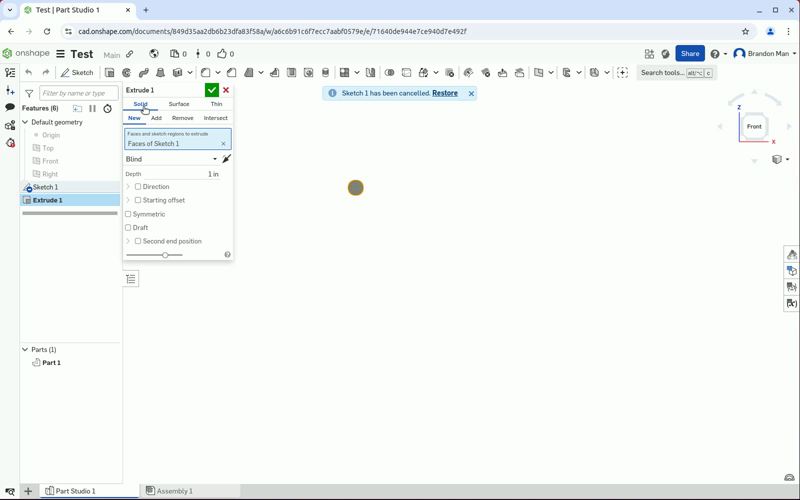
click(143, 106)
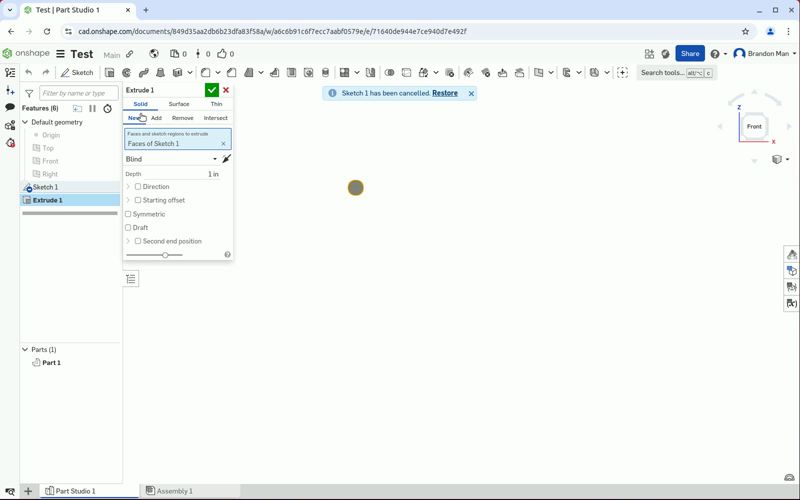
mouse_move(137, 120)
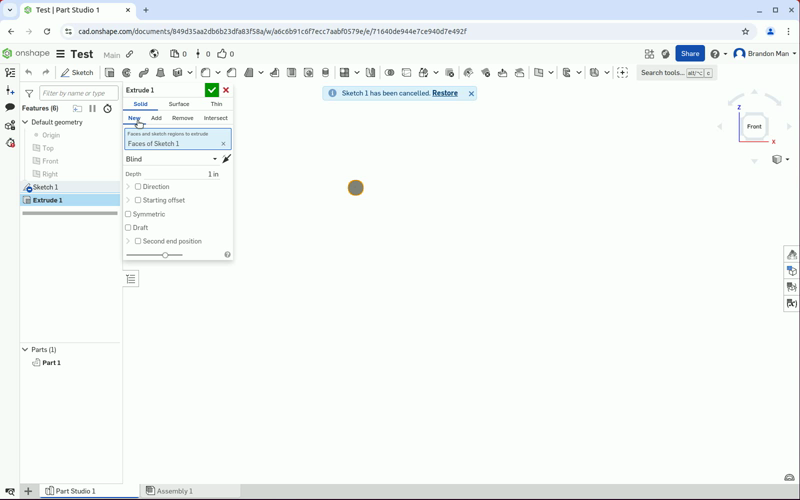
click(137, 120)
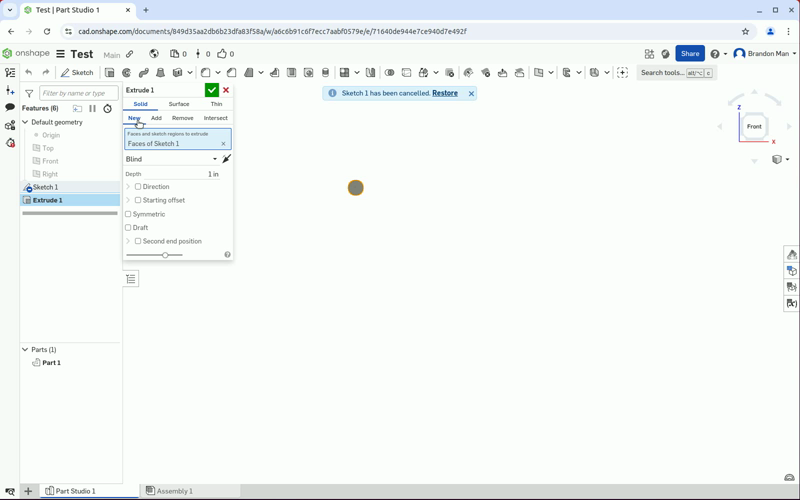
key(tab, 4)
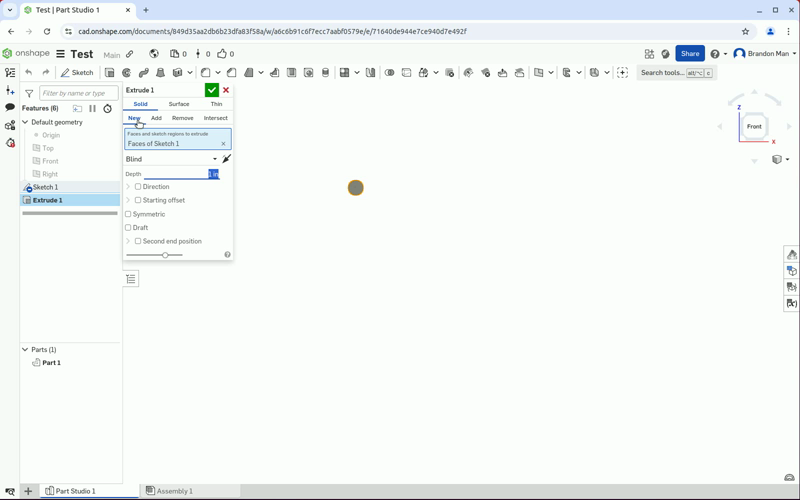
text(-0.241)
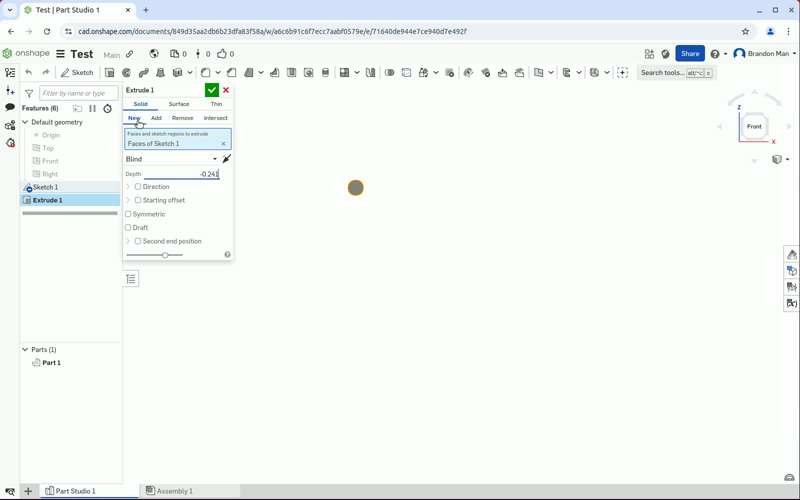
key(enter)
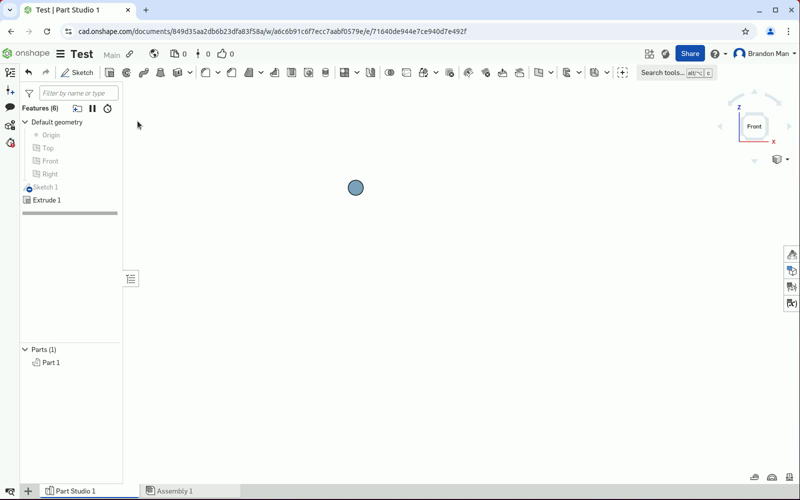
key(shift+h)
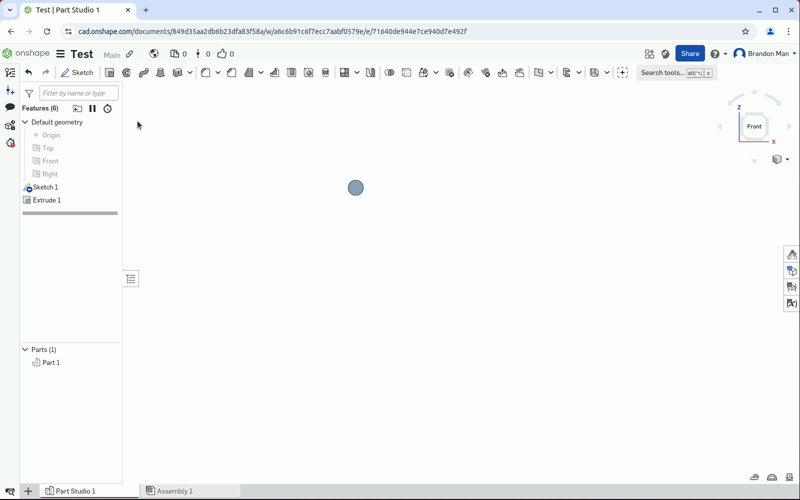
key(shift+h)
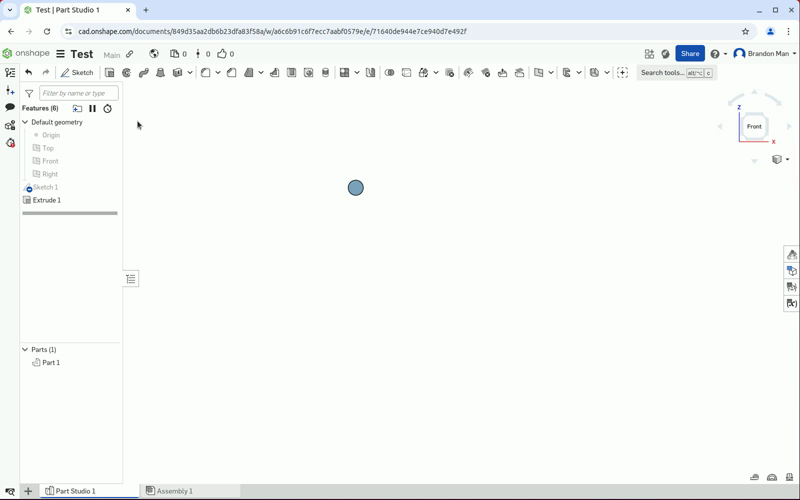
mouse_move(73, 189)
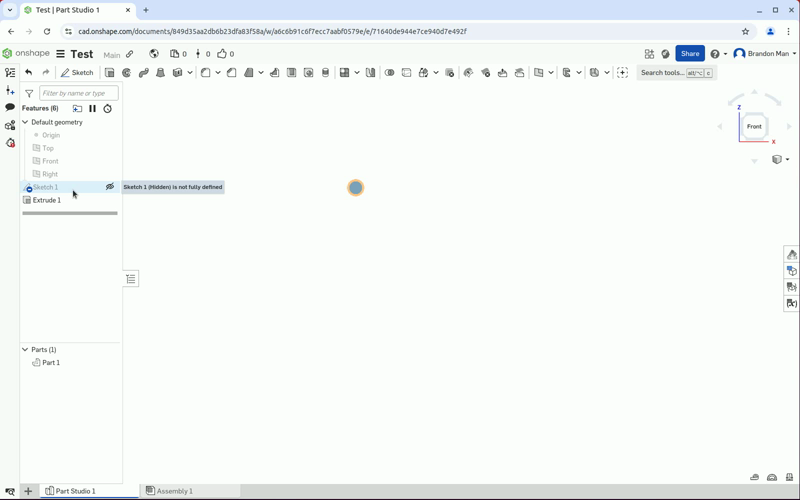
click(73, 189)
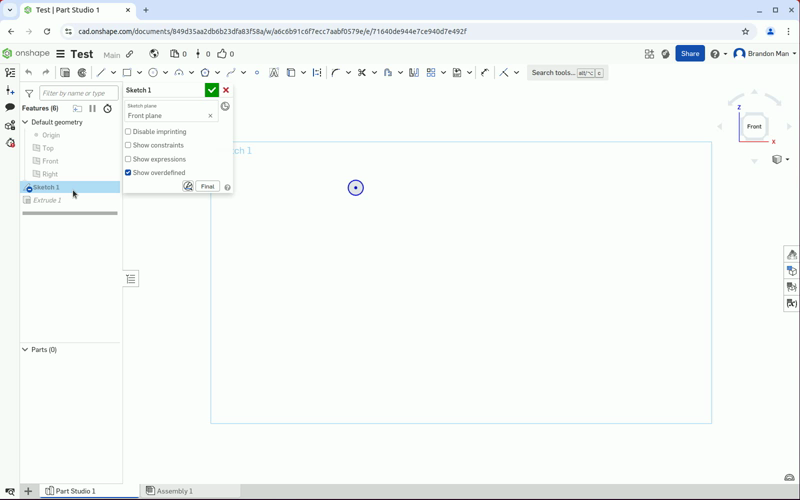
mouse_move(229, 92)
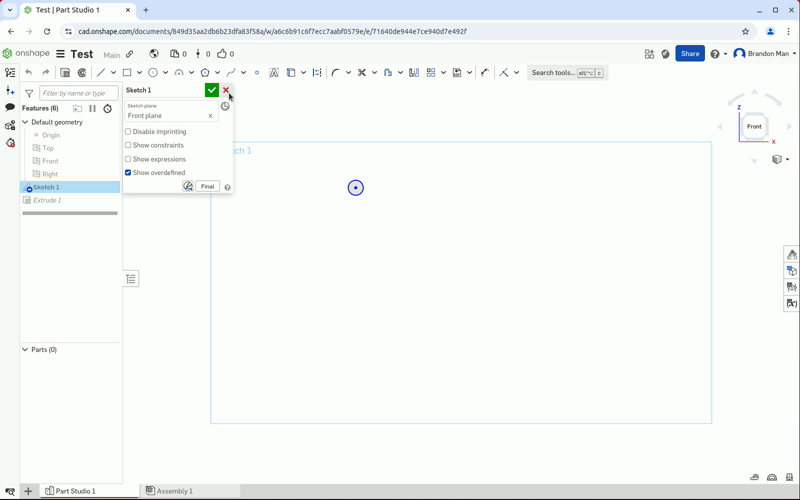
click(229, 92)
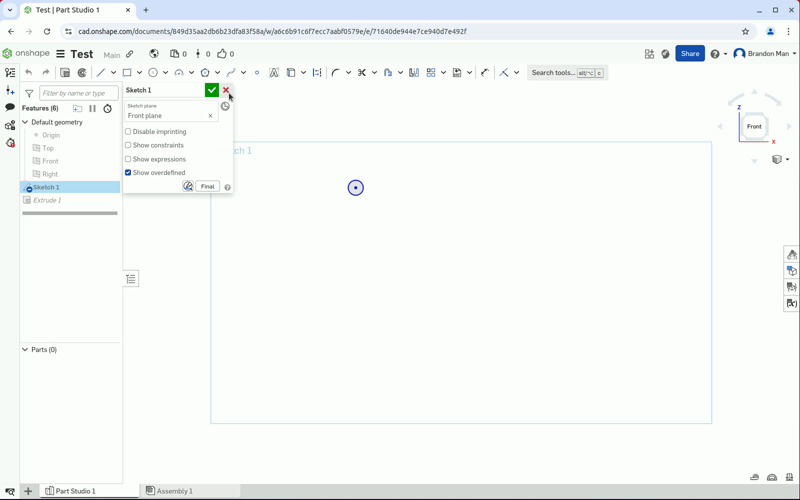
key(shift+s)
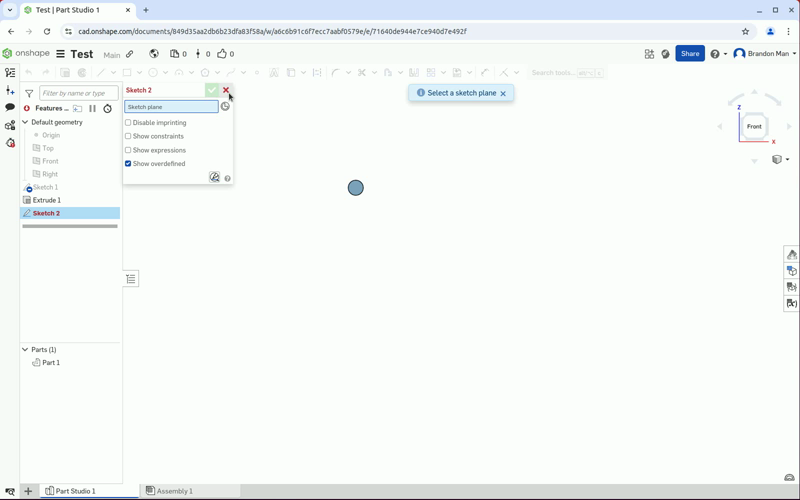
mouse_move(73, 163)
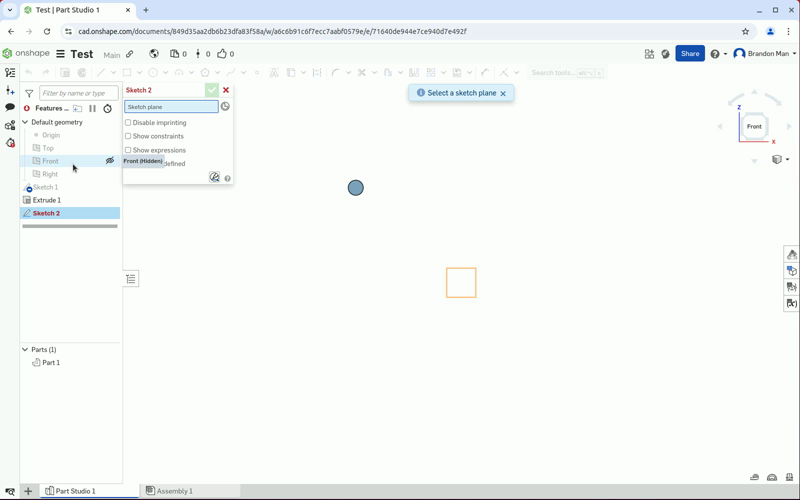
click(73, 163)
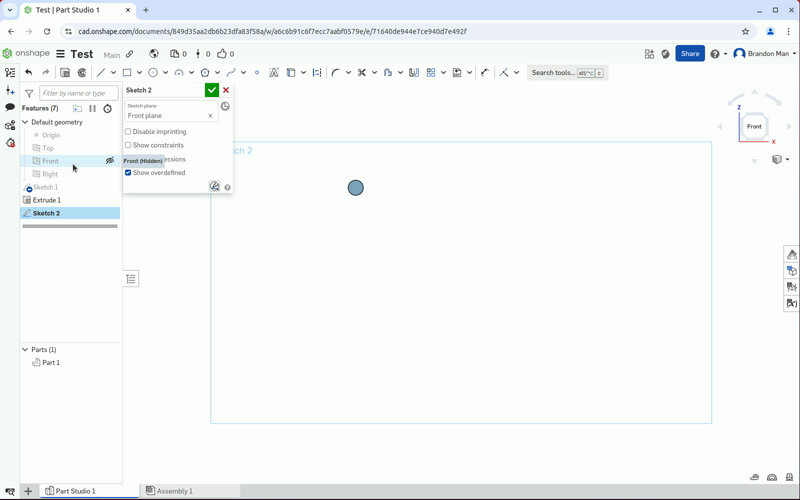
mouse_move(73, 352)
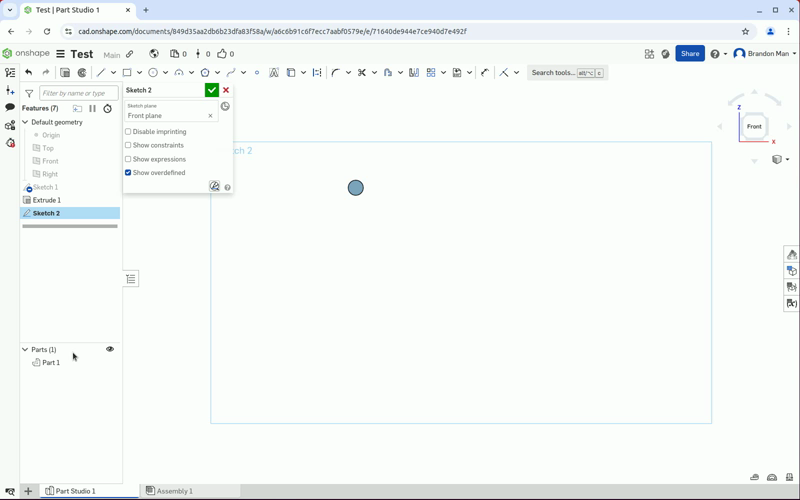
key(y)
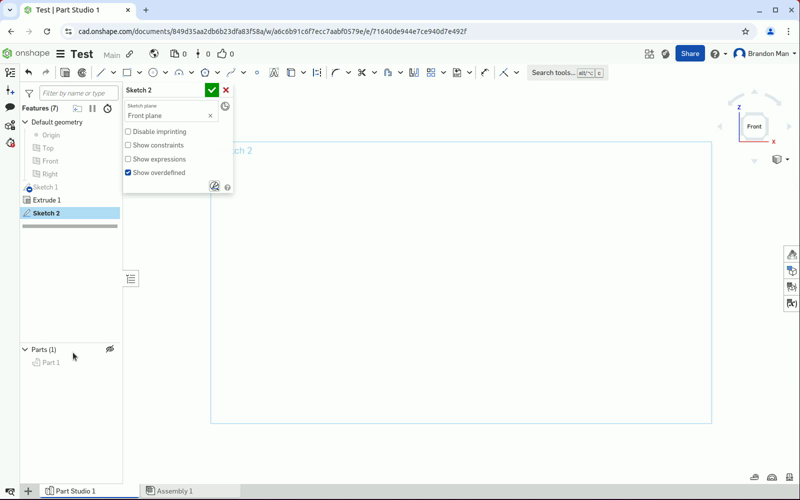
key(c)
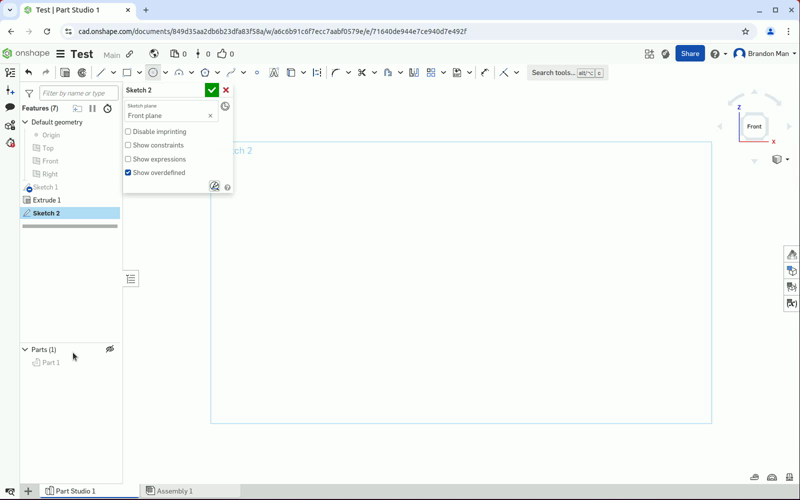
key_down(shift)
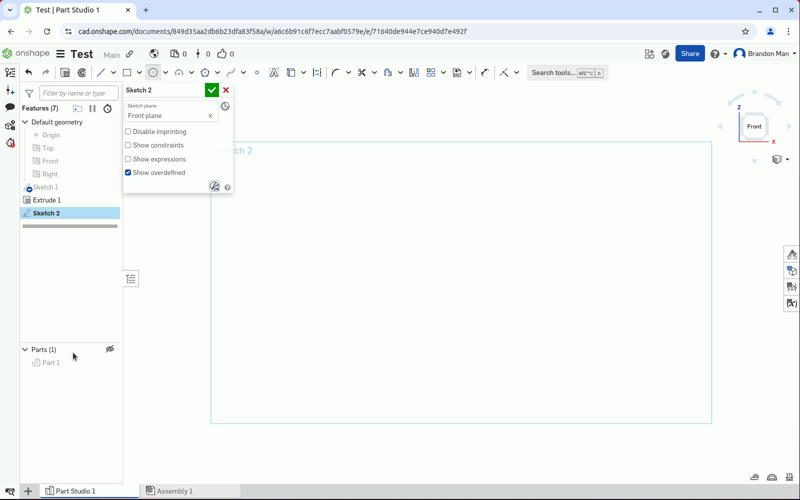
mouse_move(355, 187)
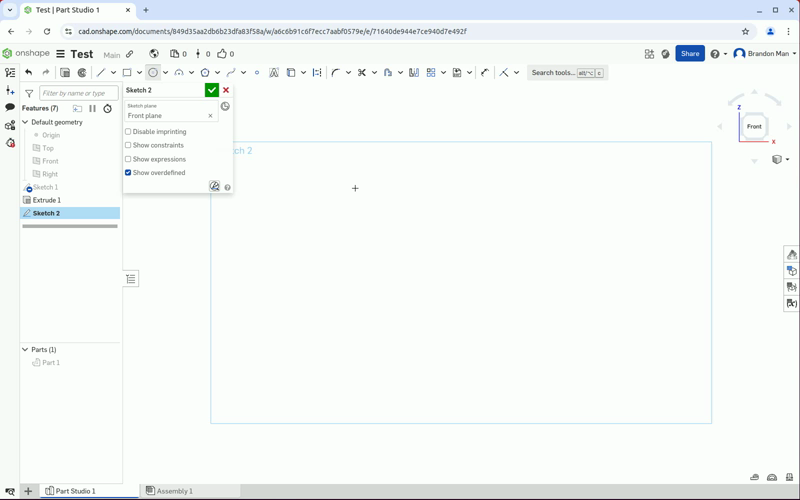
click(355, 187)
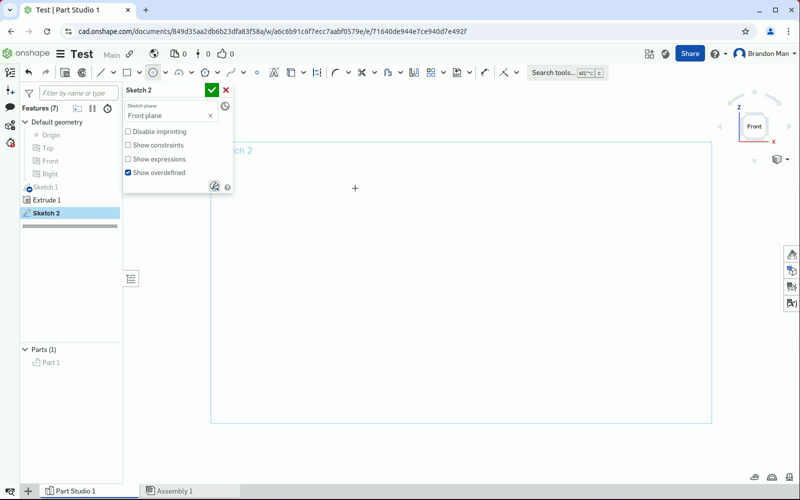
key_up(shift)
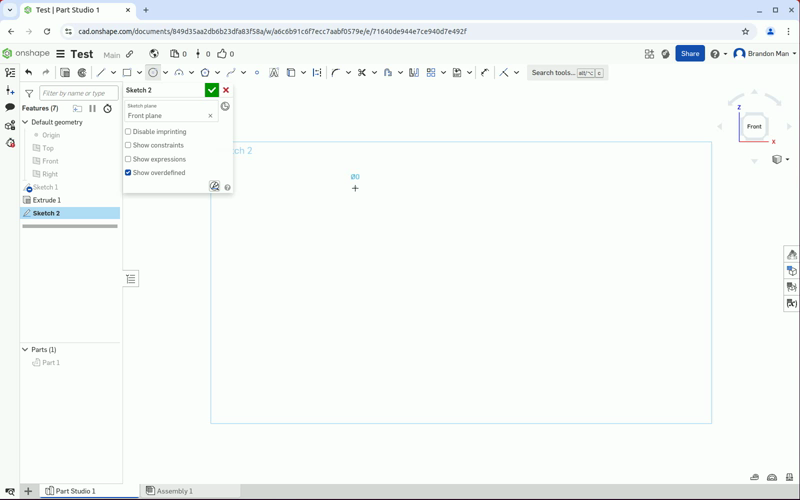
mouse_move(362, 187)
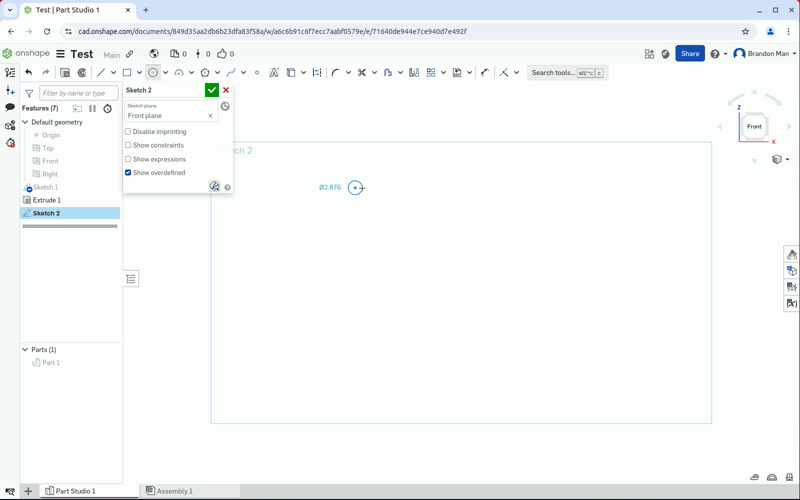
click(362, 187)
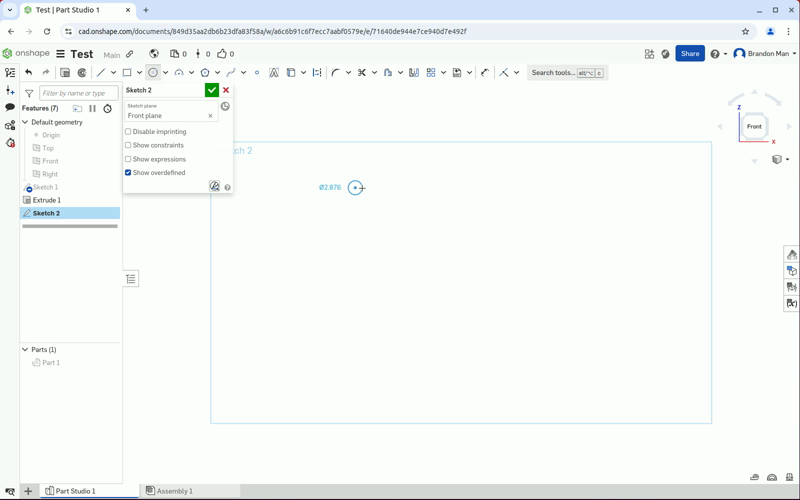
key(esc)
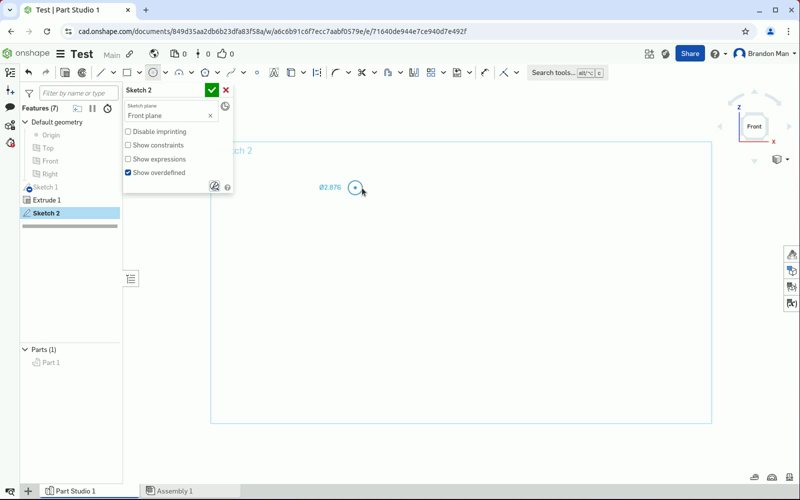
mouse_move(350, 188)
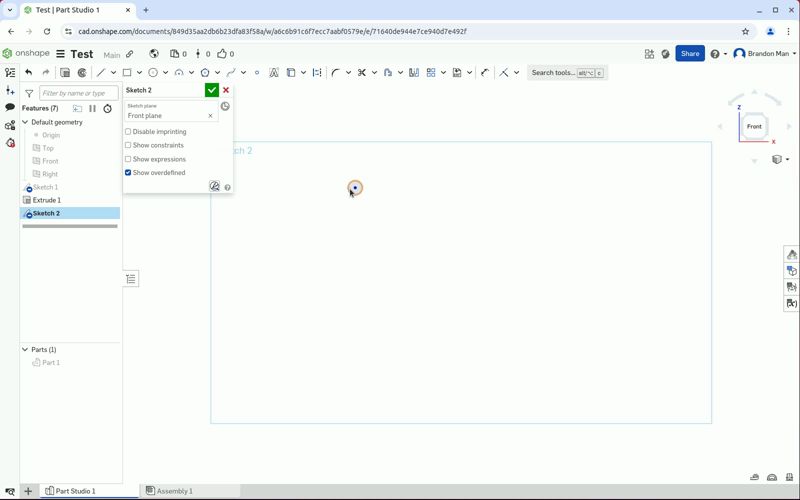
scroll(6)
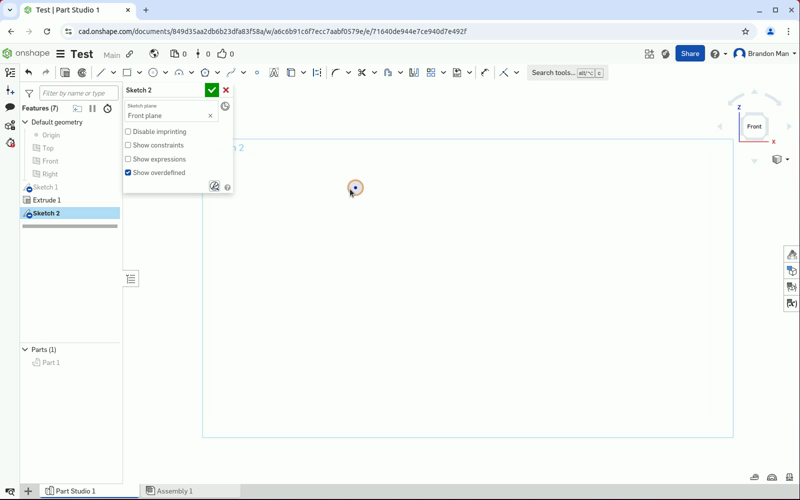
scroll(6)
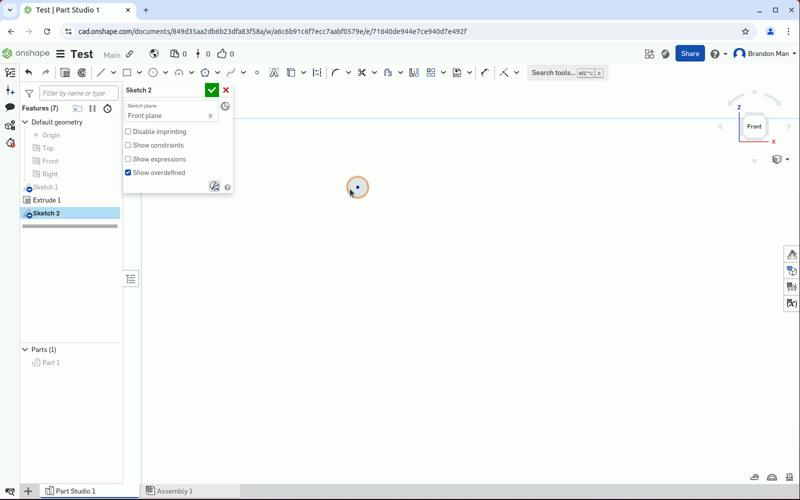
scroll(6)
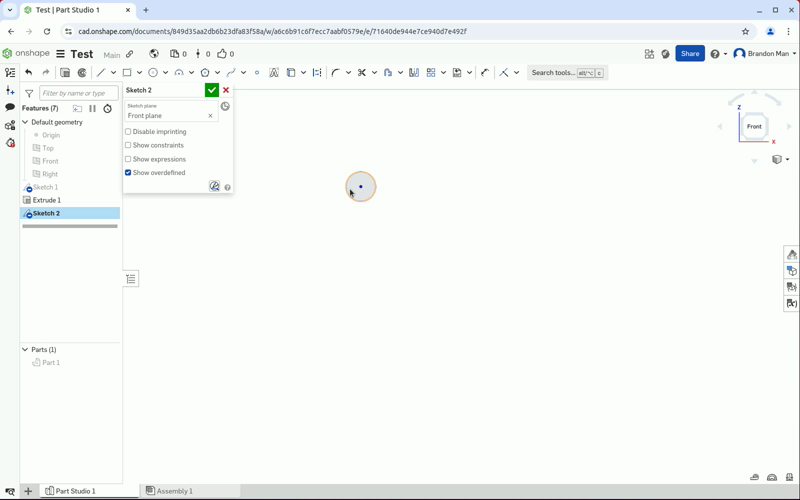
scroll(6)
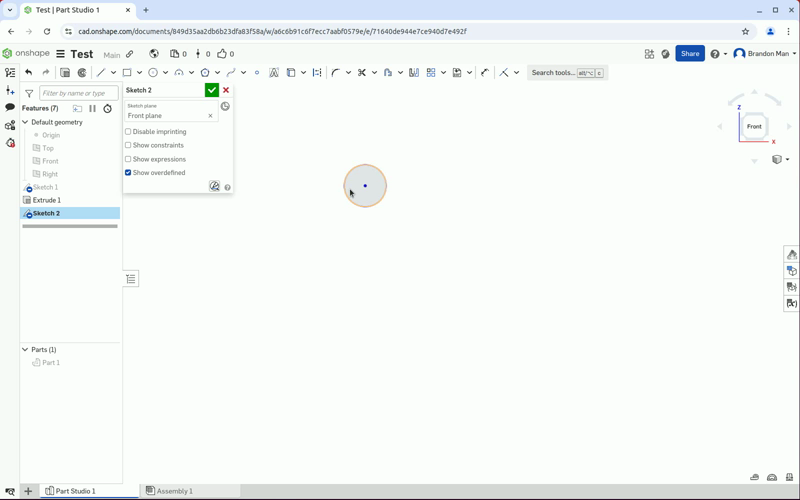
scroll(6)
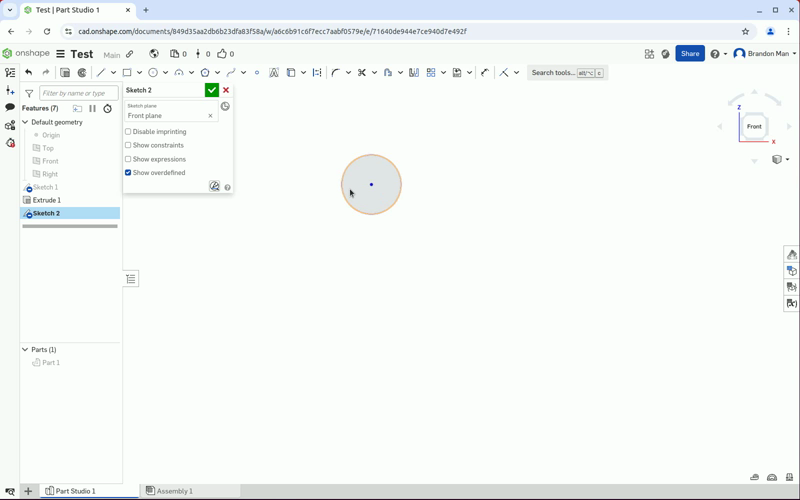
scroll(6)
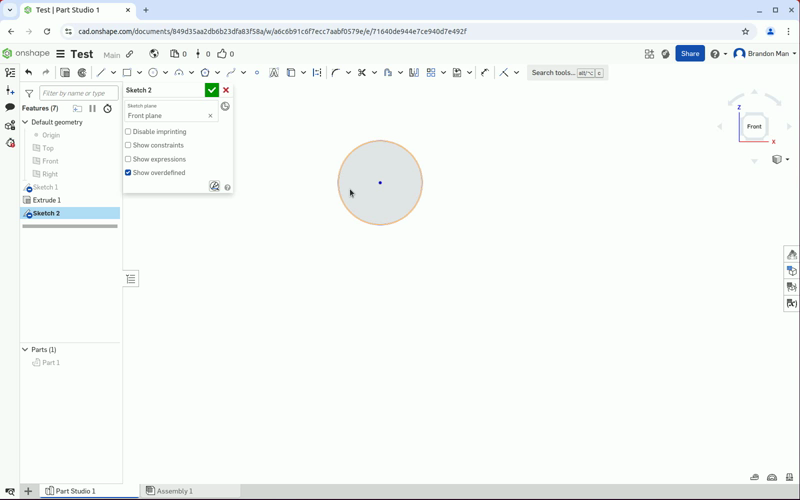
scroll(6)
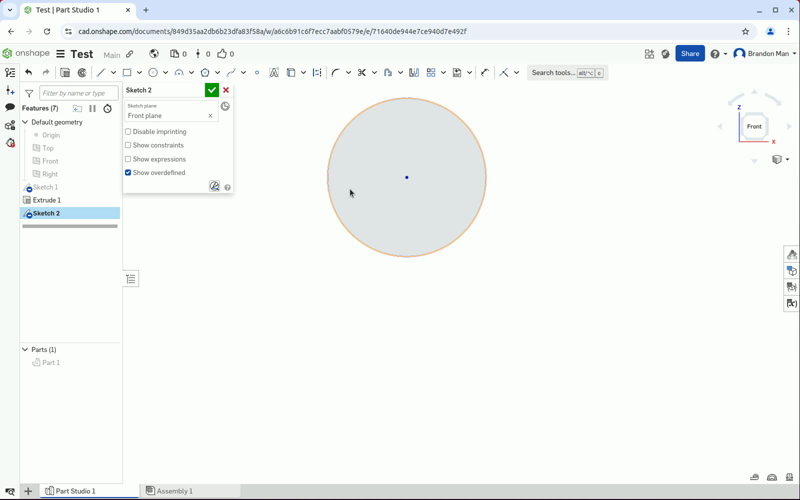
click(350, 188)
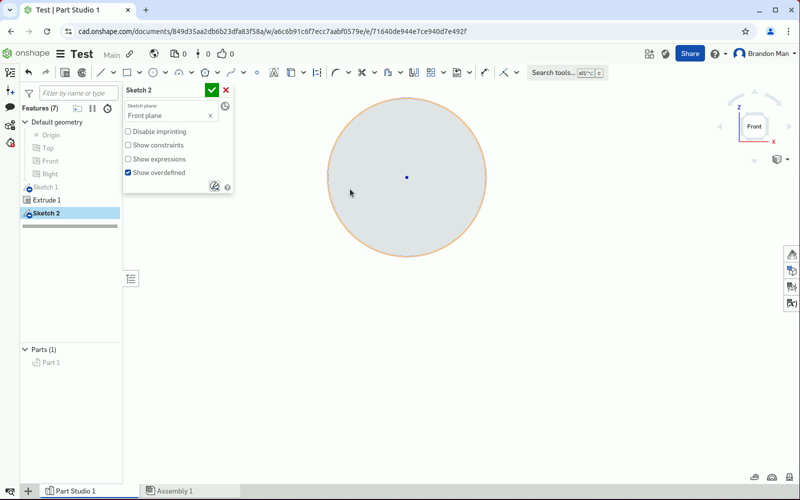
scroll(-6)
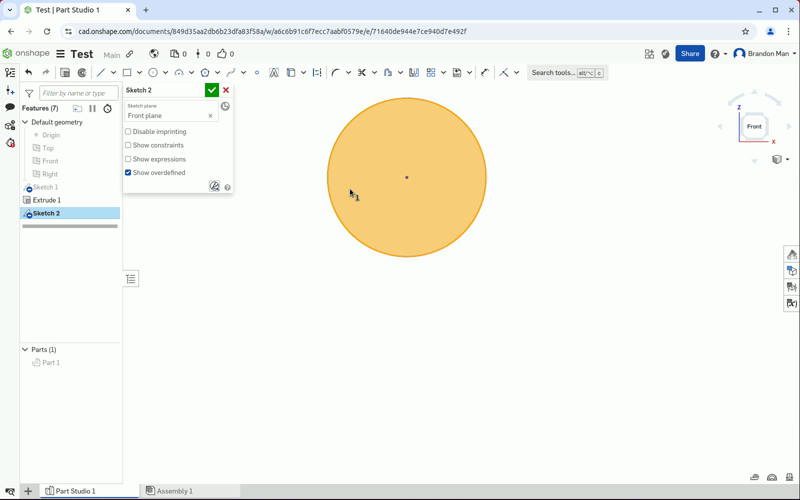
scroll(-6)
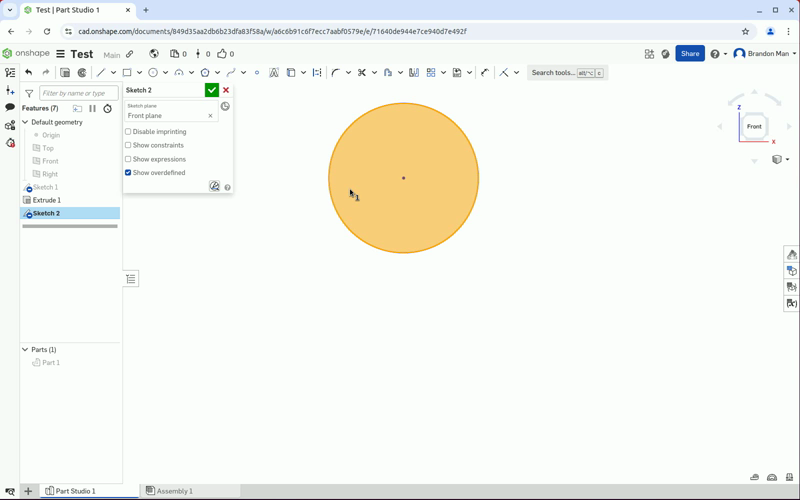
scroll(-6)
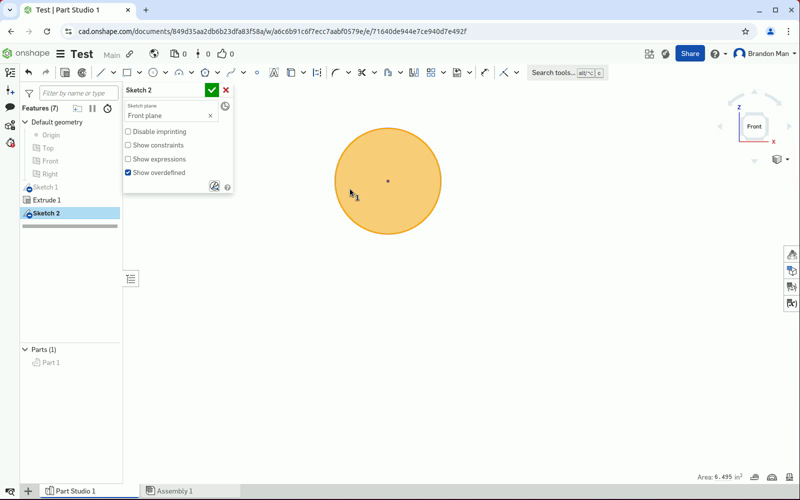
scroll(-6)
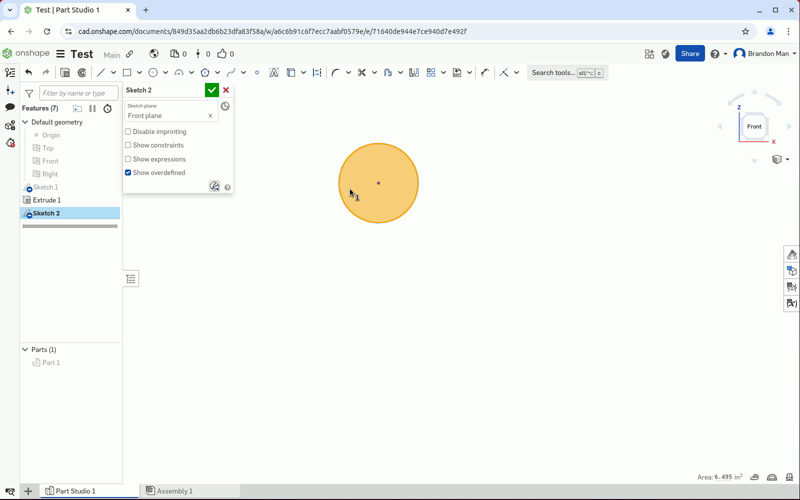
scroll(-6)
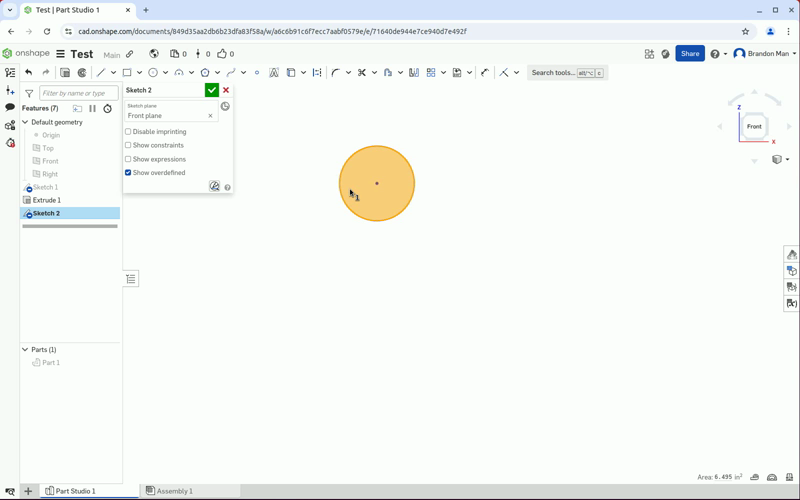
scroll(-6)
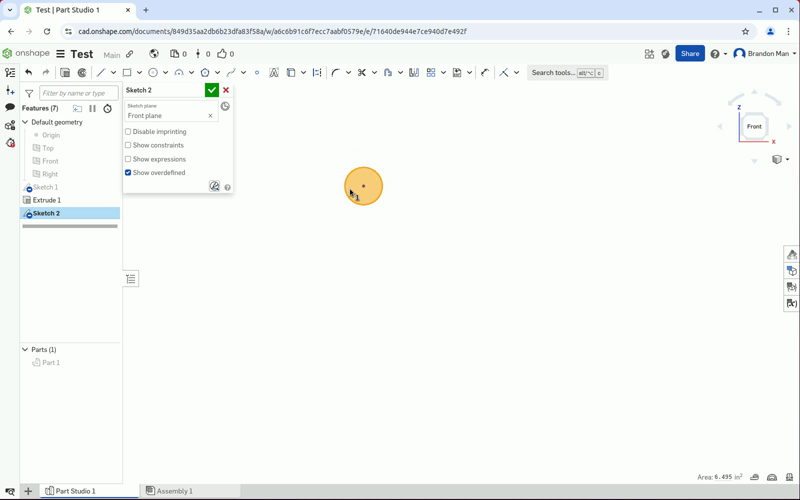
scroll(-6)
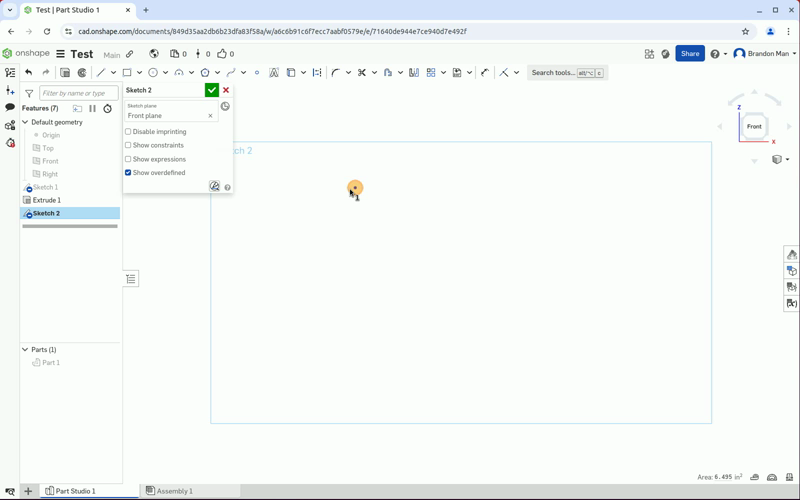
mouse_move(73, 352)
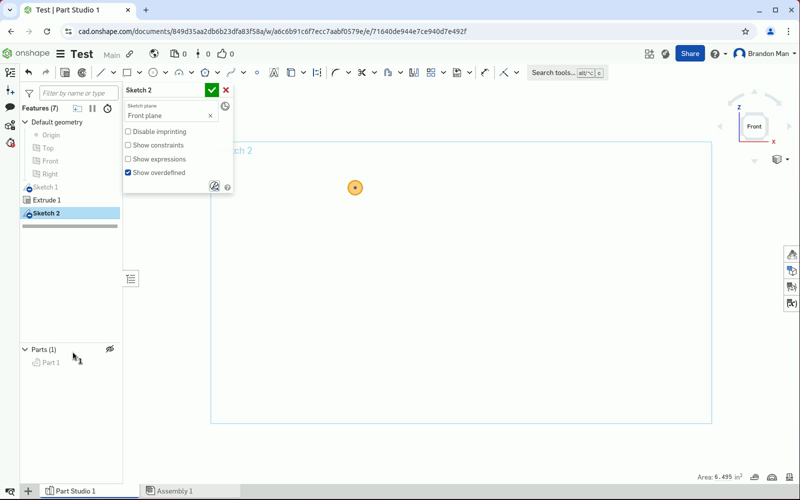
key(shift+y)
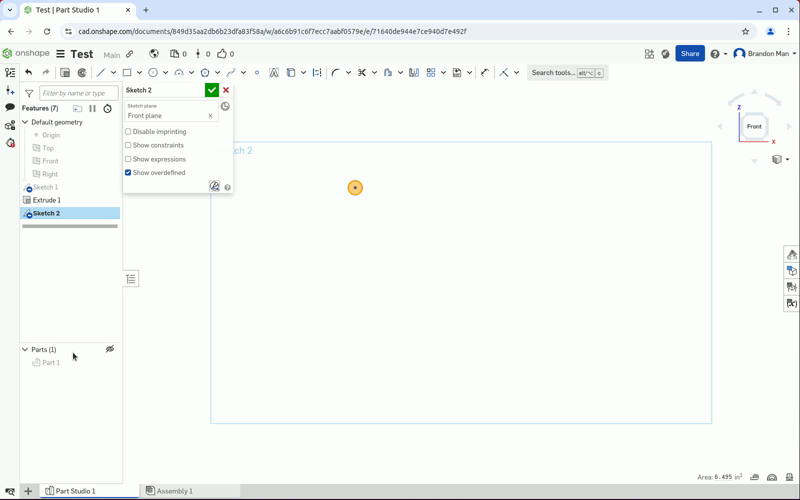
key(shift+e)
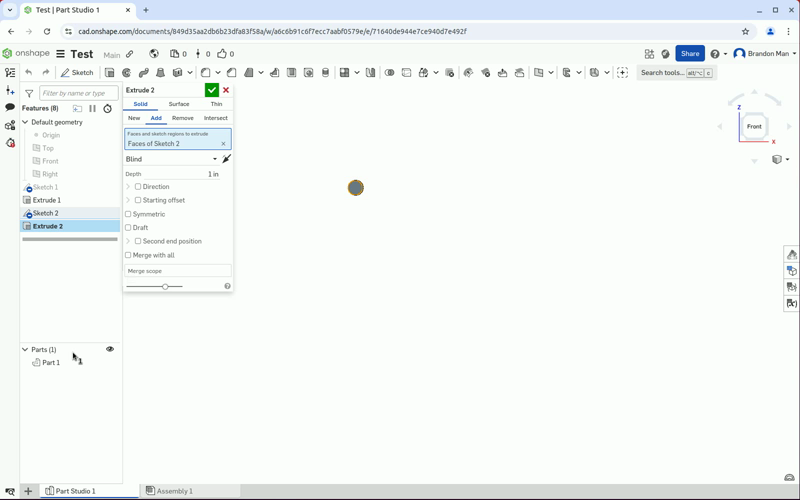
mouse_move(143, 106)
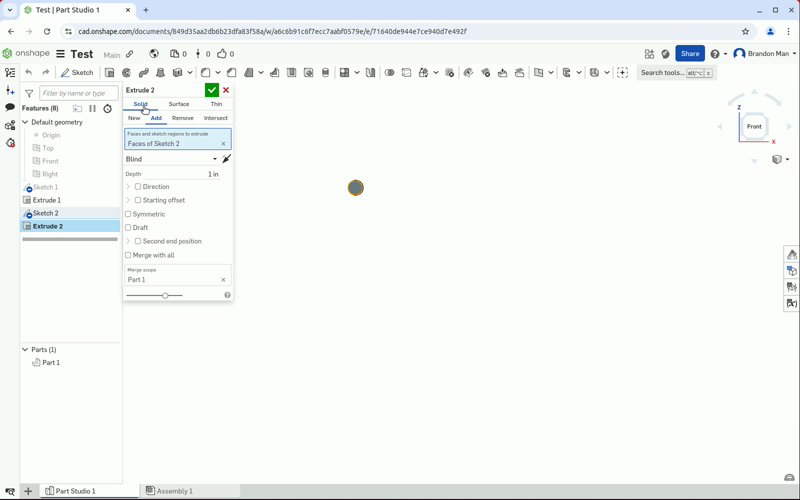
click(143, 106)
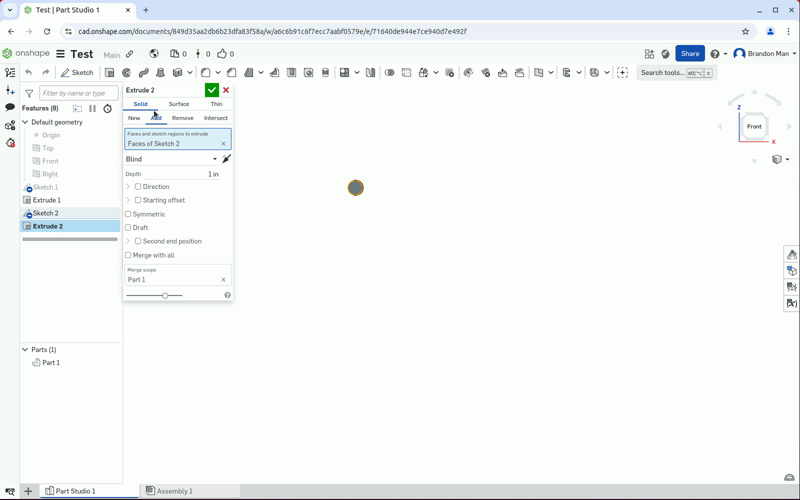
mouse_move(186, 120)
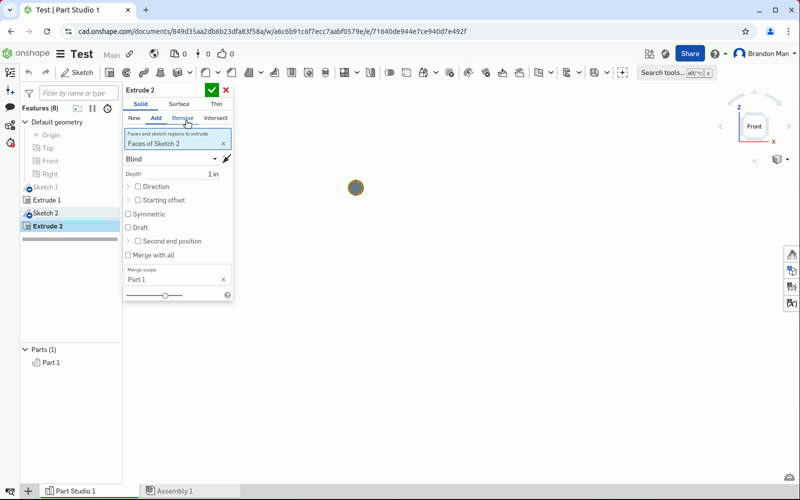
click(186, 120)
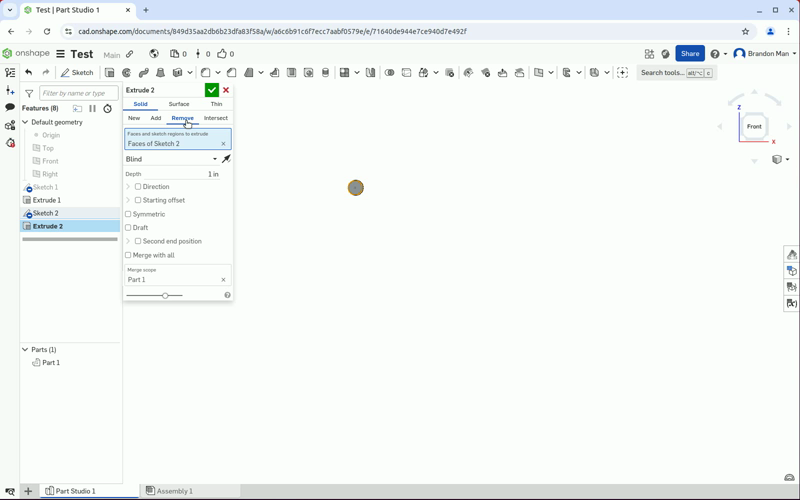
key(tab, 4)
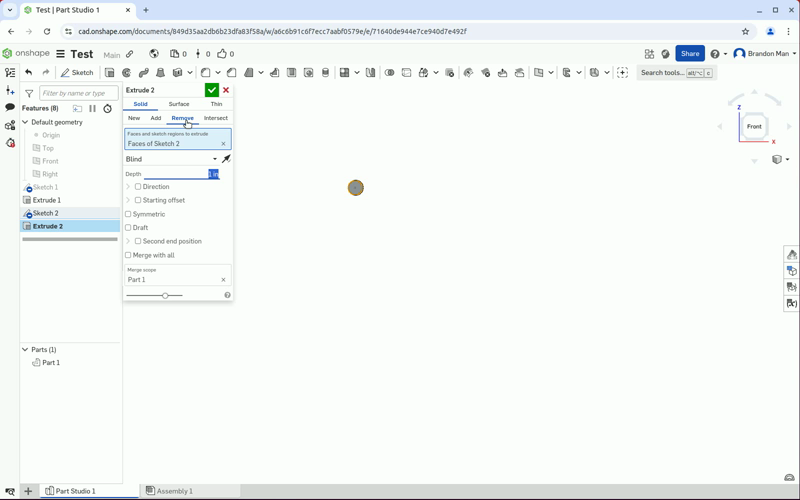
text(11.795)
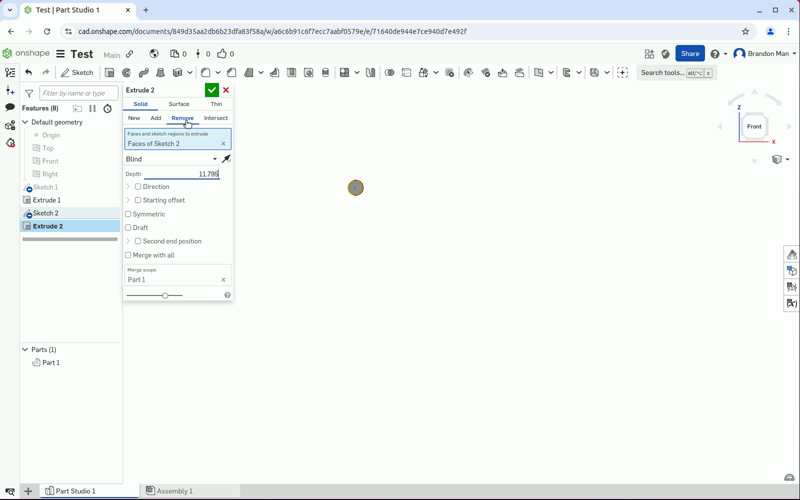
key(tab, 6)
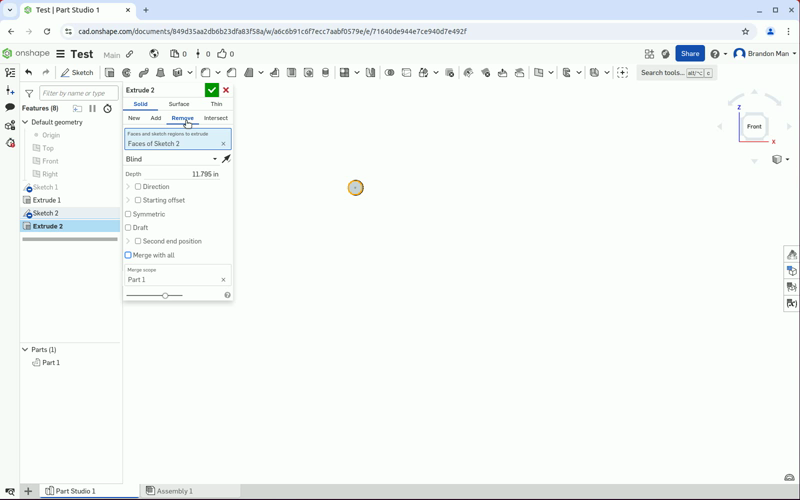
key(space)
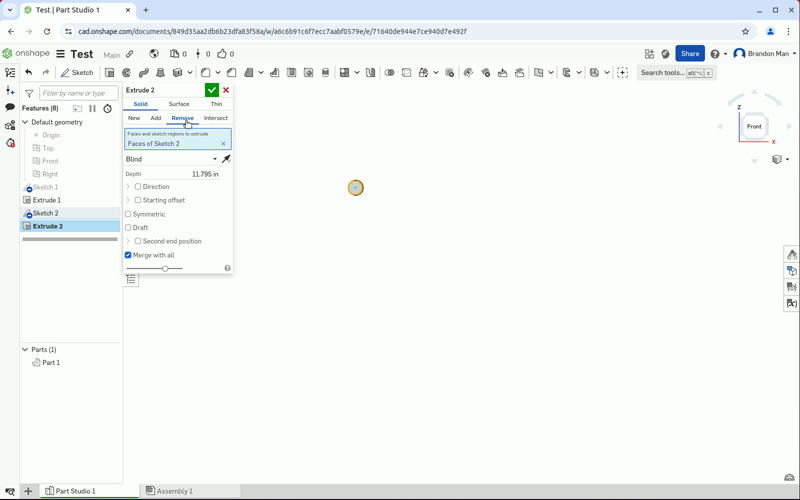
key(enter)
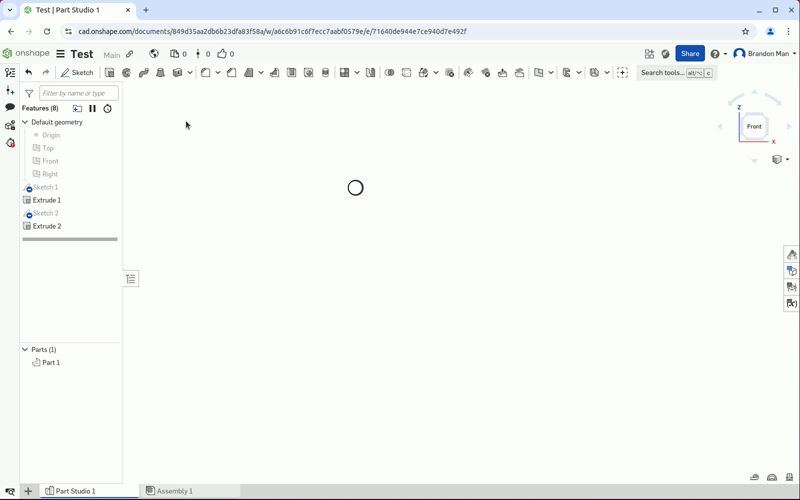
key(shift+h)
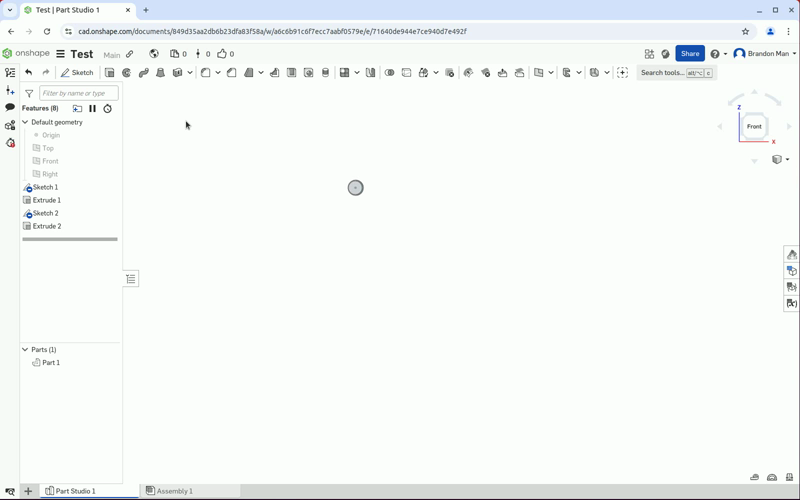
key(shift+h)
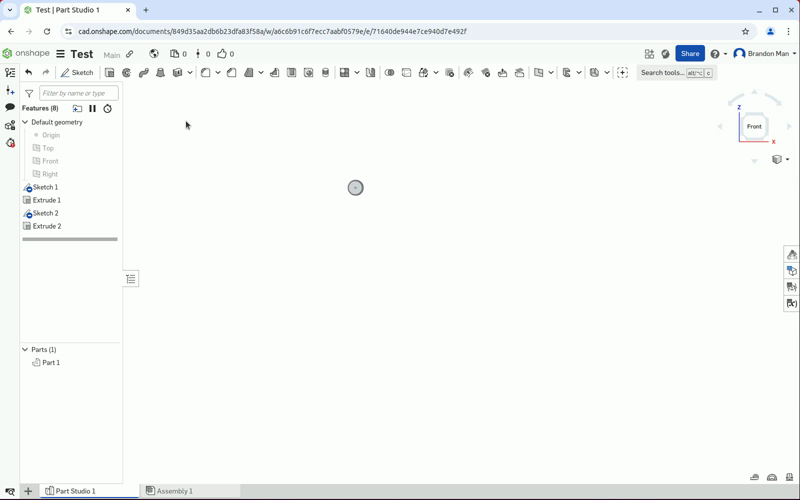
key(shift+7)
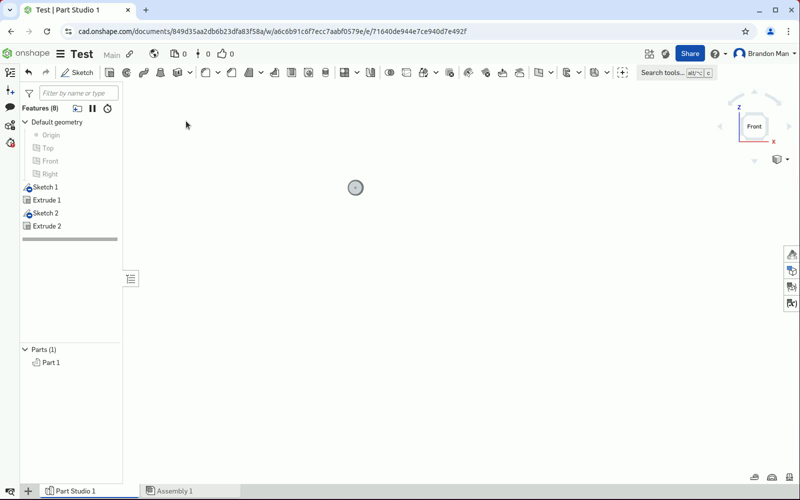
key(left, 2)
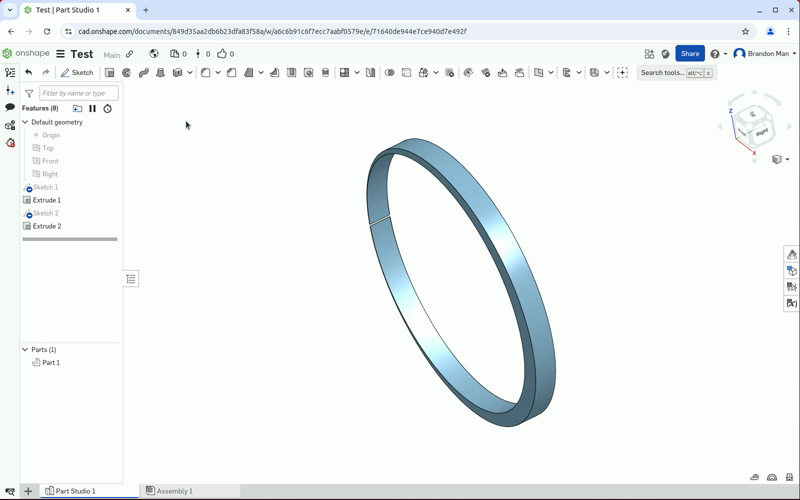
key(down, 2)
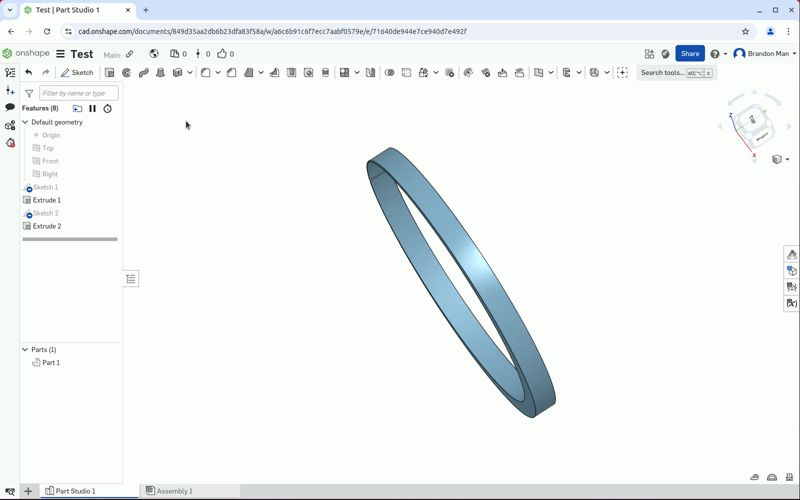
key(up, 2)
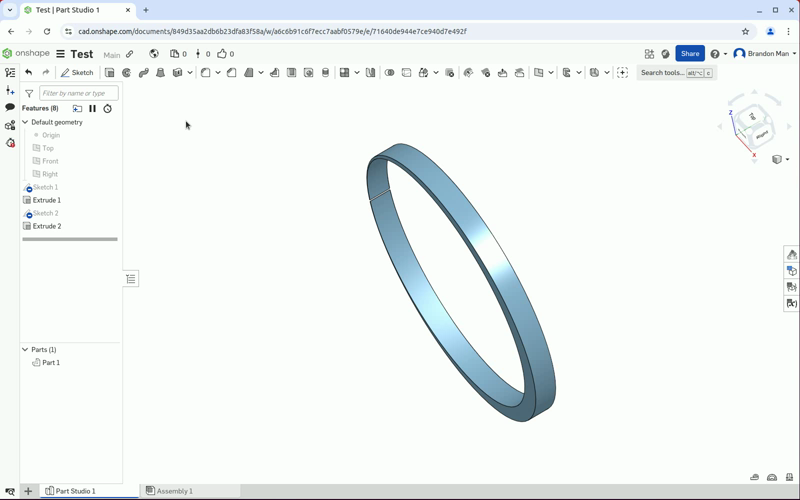
key(right, 2)
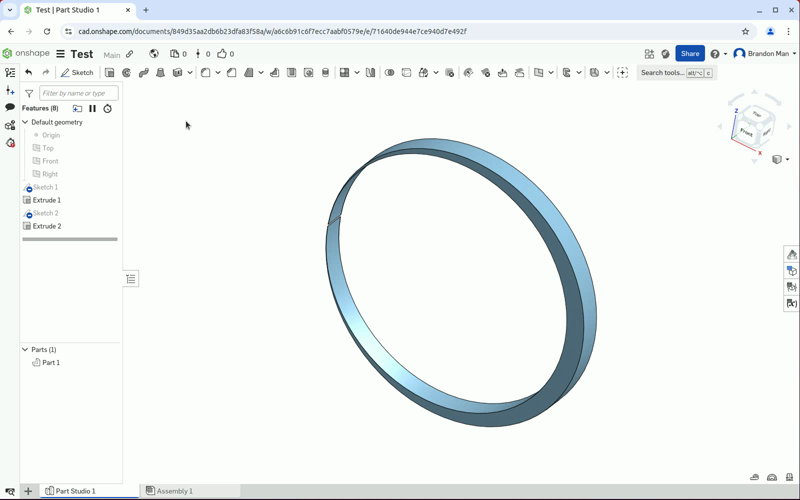
mouse_move(73, 189)
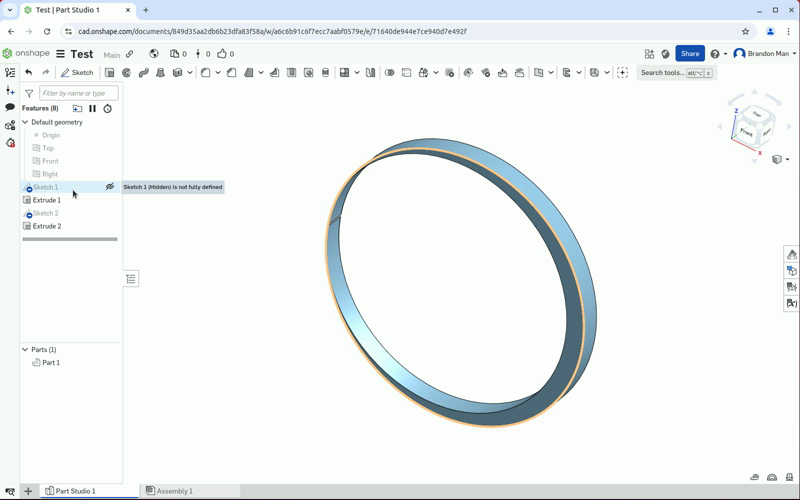
click(73, 189)